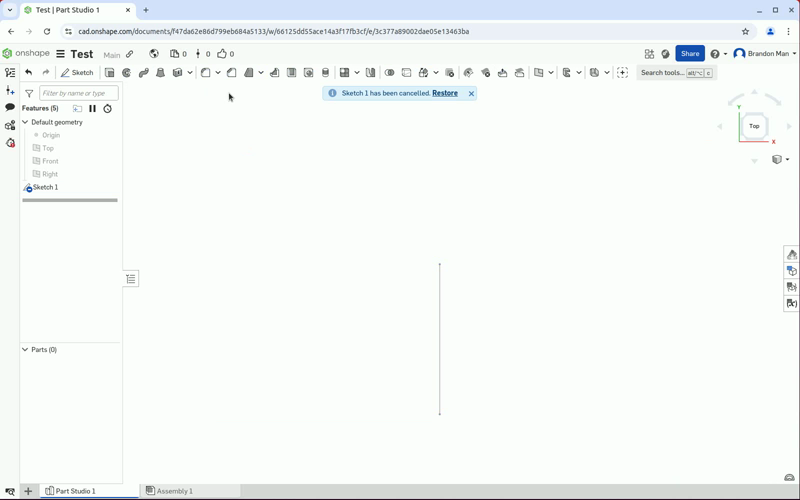
key(shift+h)
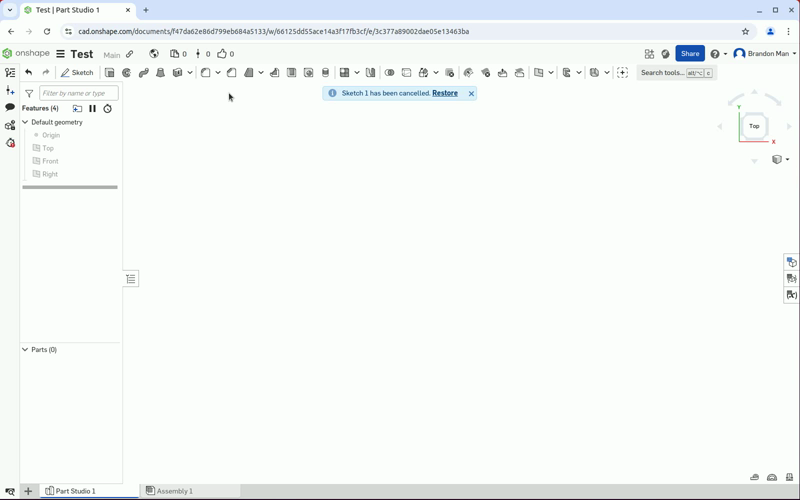
mouse_move(73, 352)
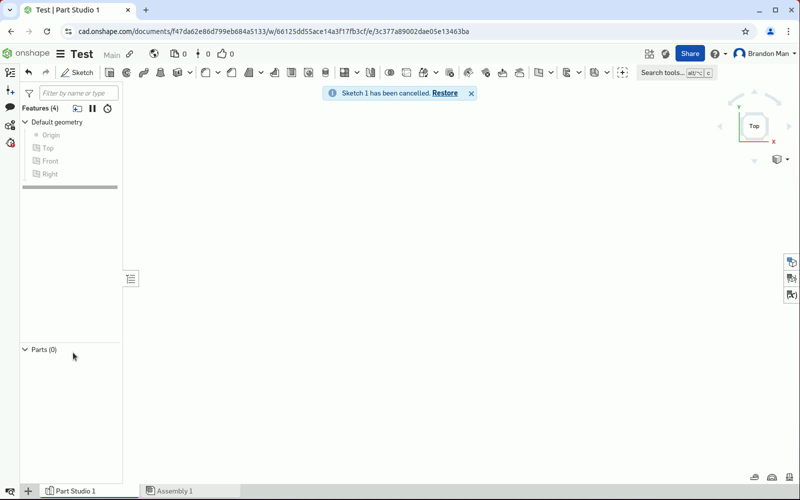
key(y)
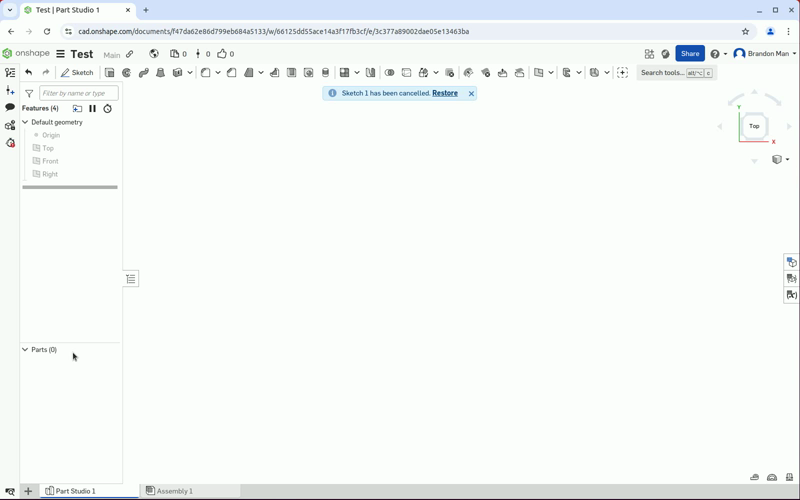
key(shift+p)
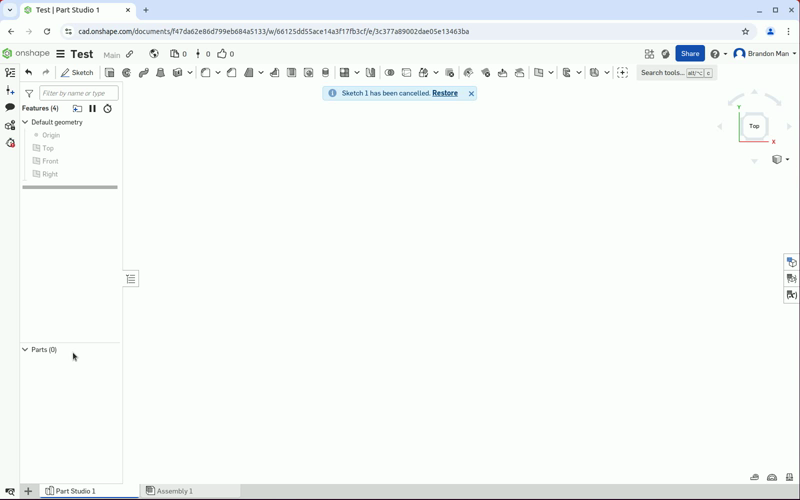
key(space)
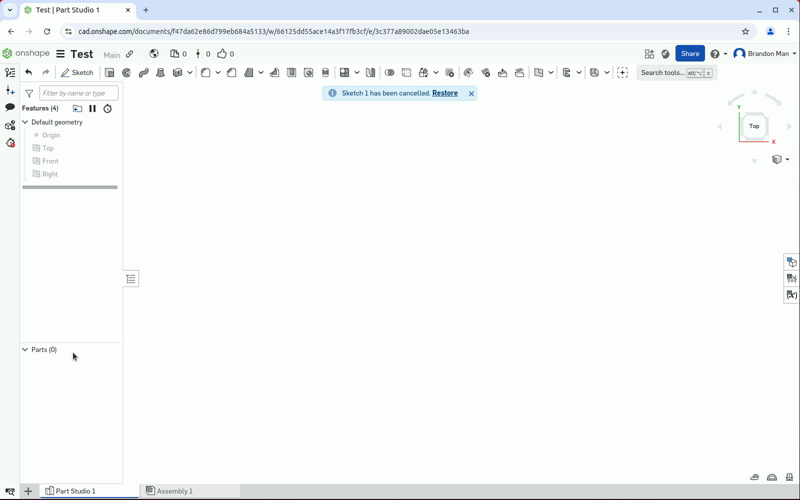
key_down(shift)
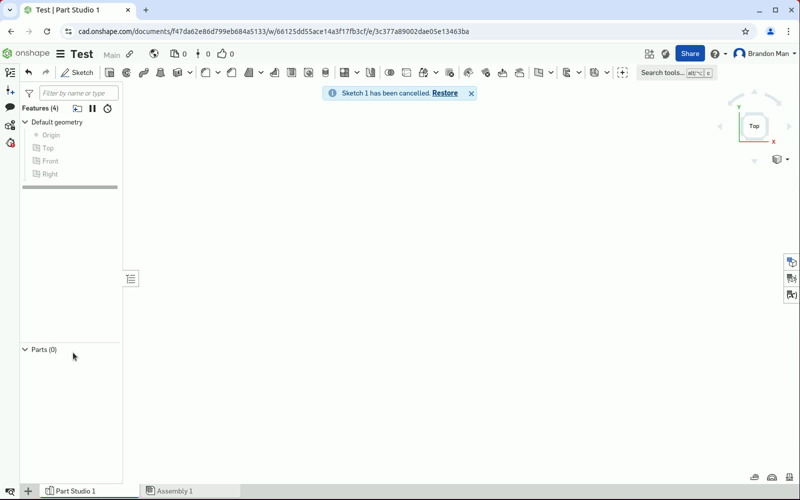
key(up)
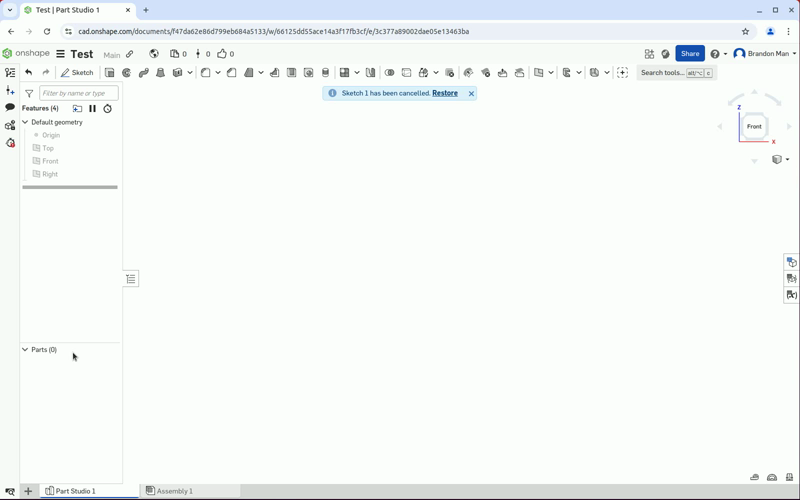
key_up(shift)
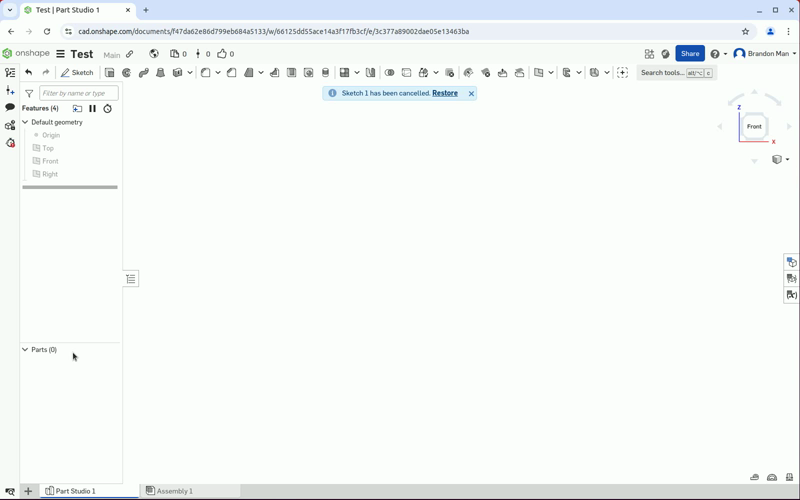
mouse_move(73, 352)
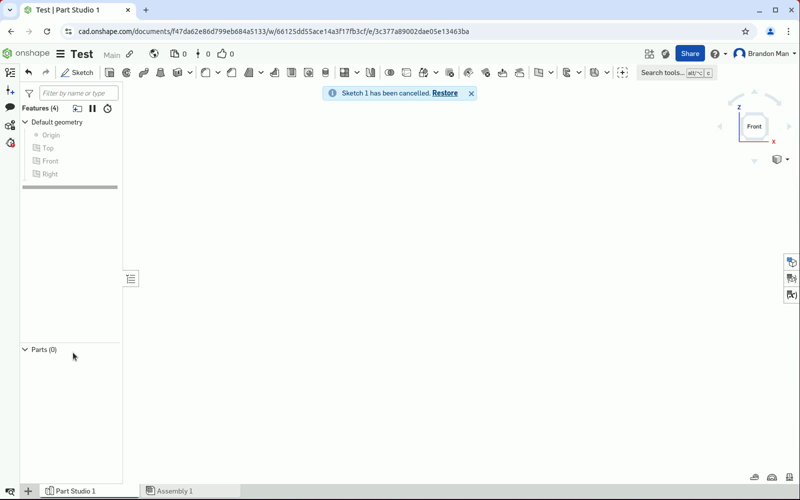
key(shift+y)
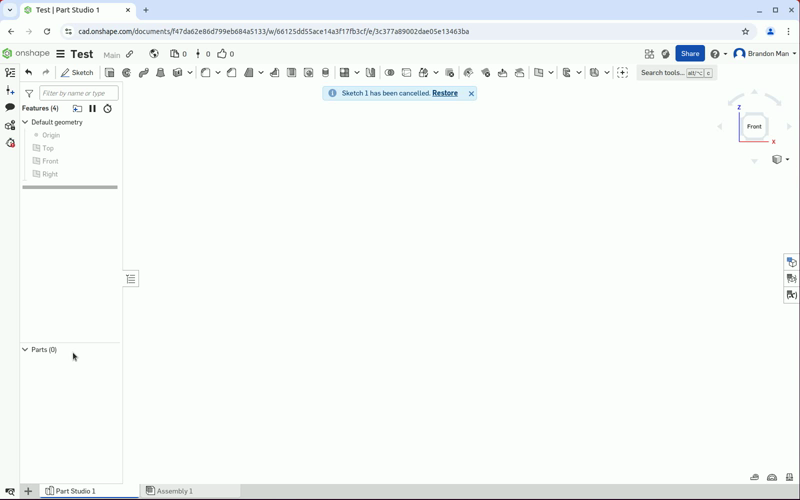
key(shift+s)
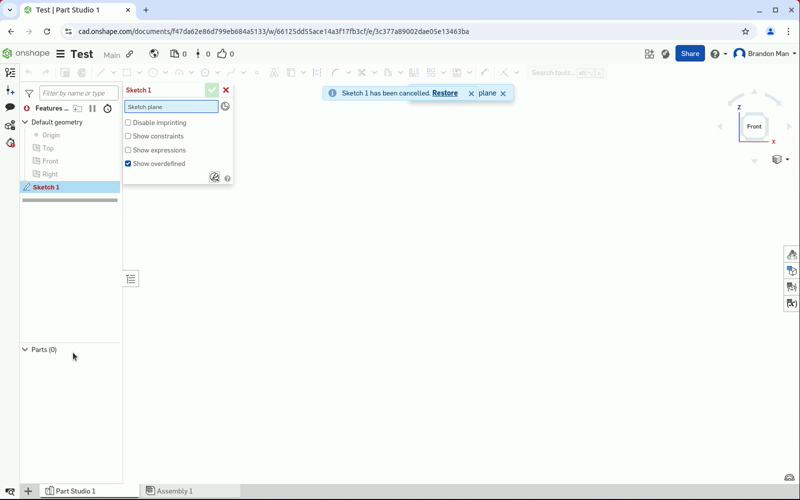
mouse_move(73, 163)
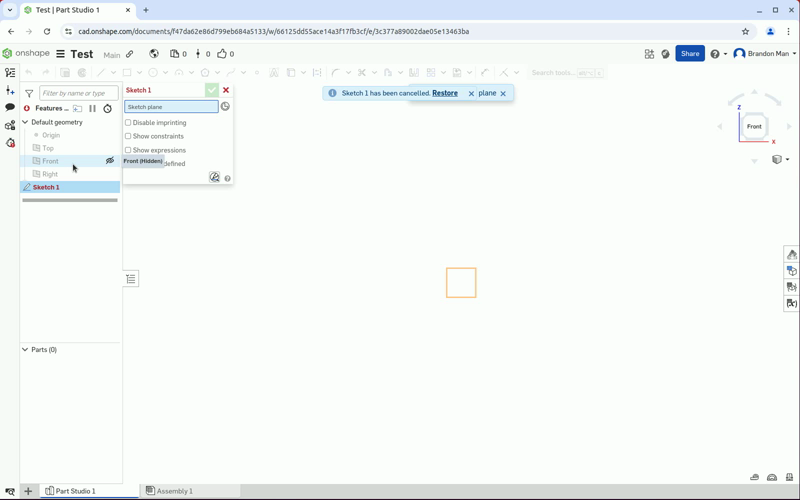
click(73, 163)
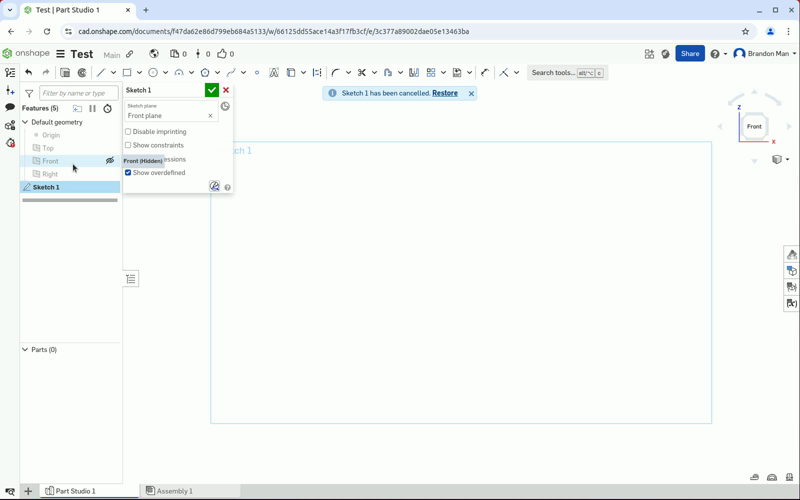
mouse_move(73, 352)
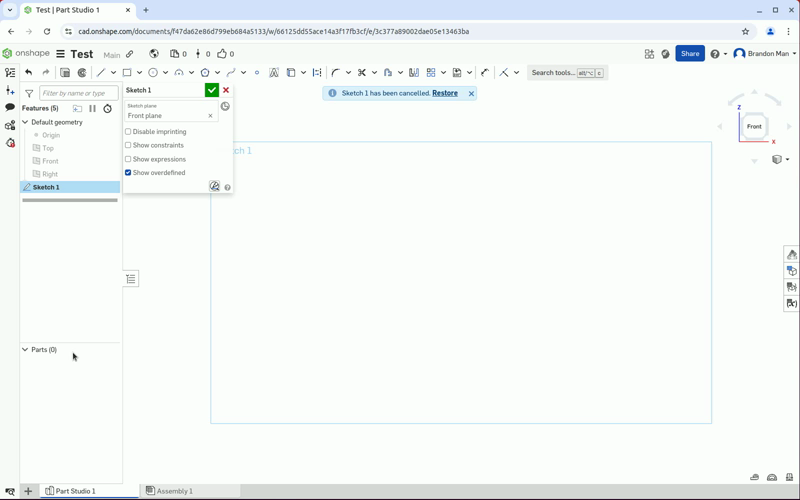
key(y)
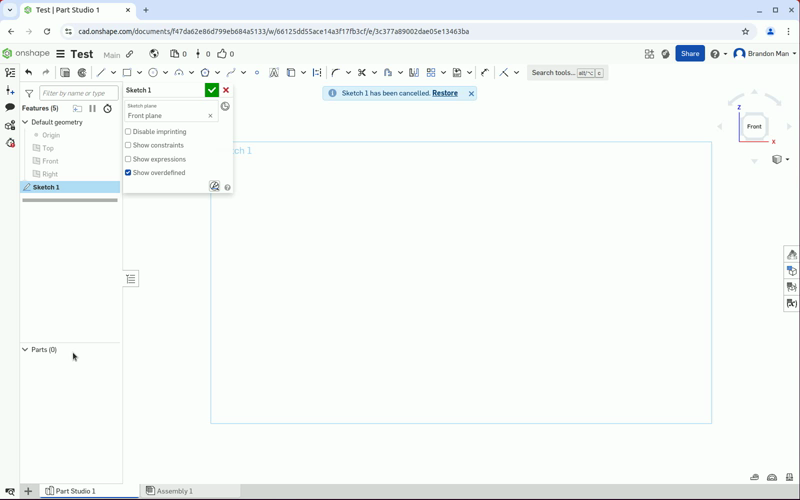
key(c)
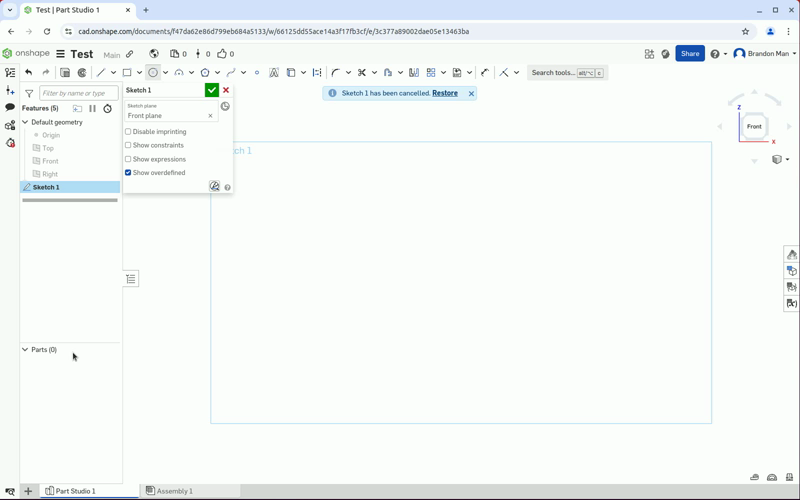
key_down(shift)
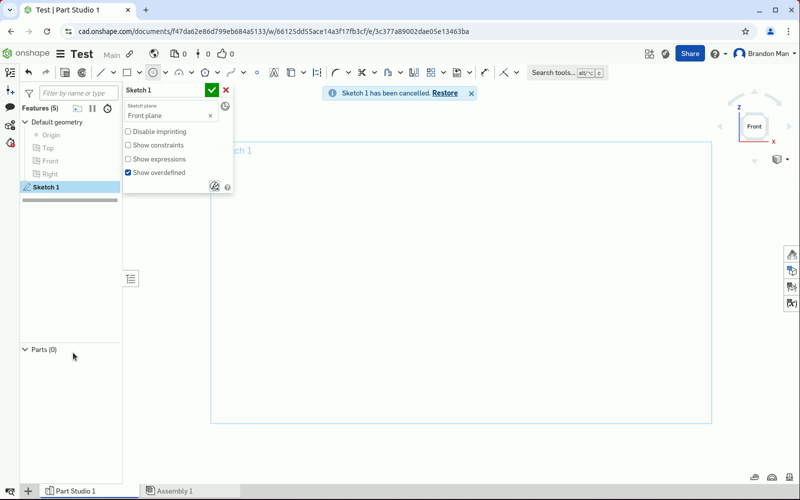
mouse_move(461, 282)
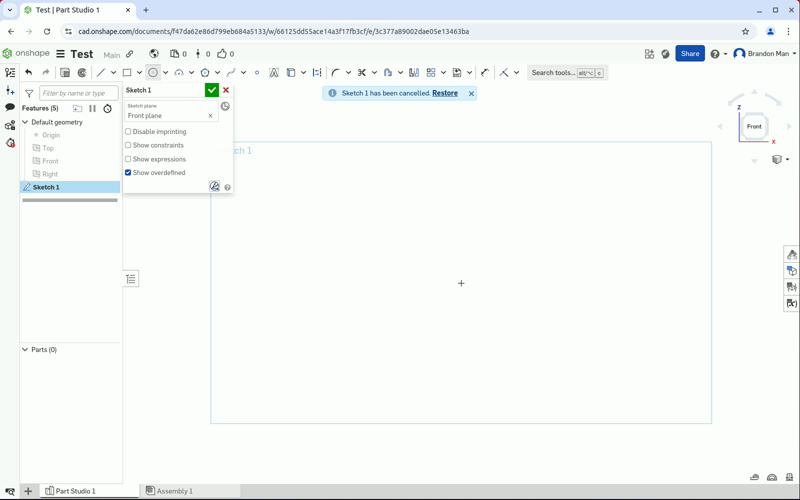
click(461, 282)
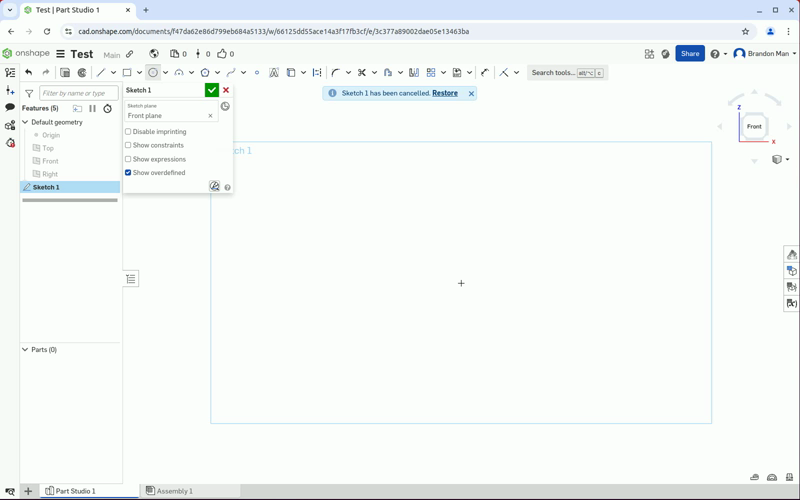
key_up(shift)
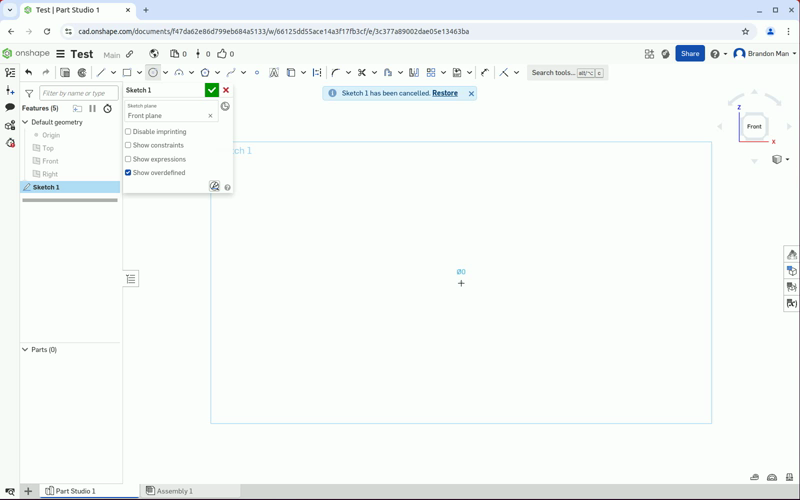
mouse_move(485, 282)
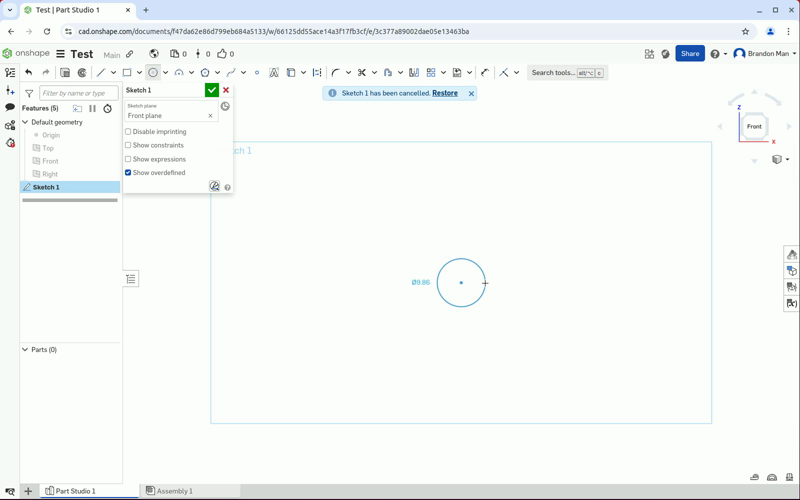
click(485, 282)
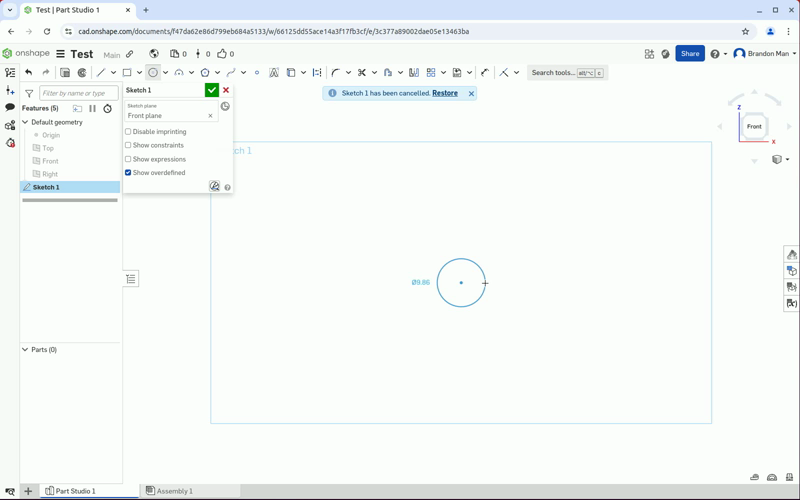
key(esc)
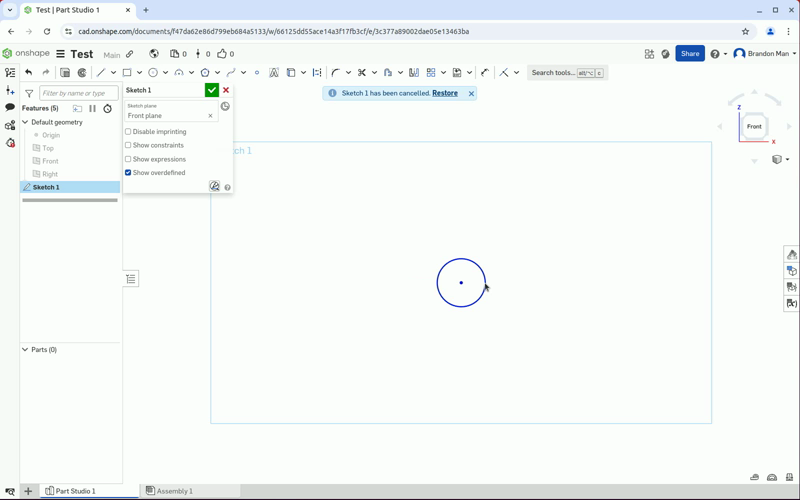
mouse_move(450, 293)
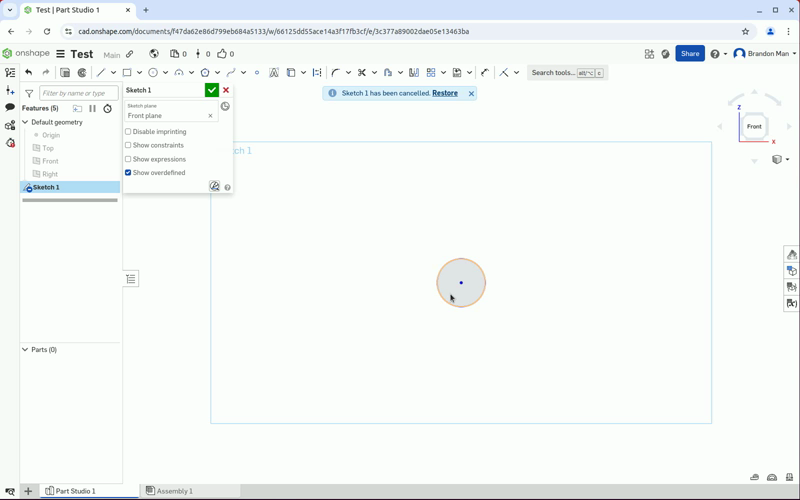
click(450, 293)
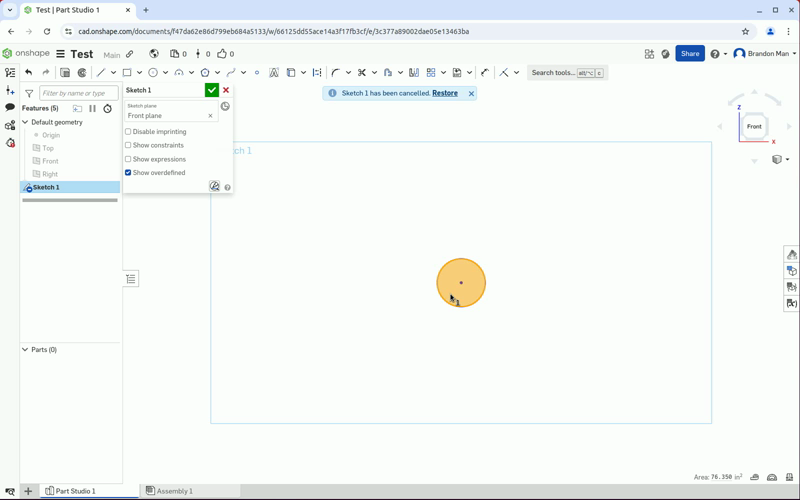
mouse_move(73, 352)
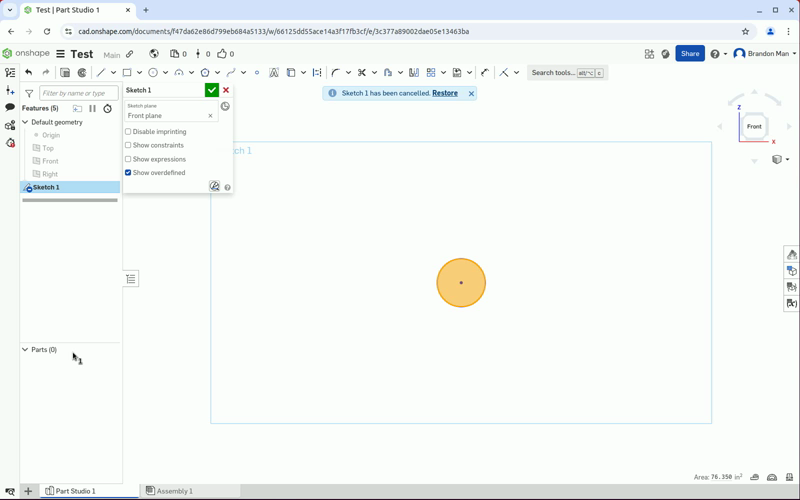
key(shift+y)
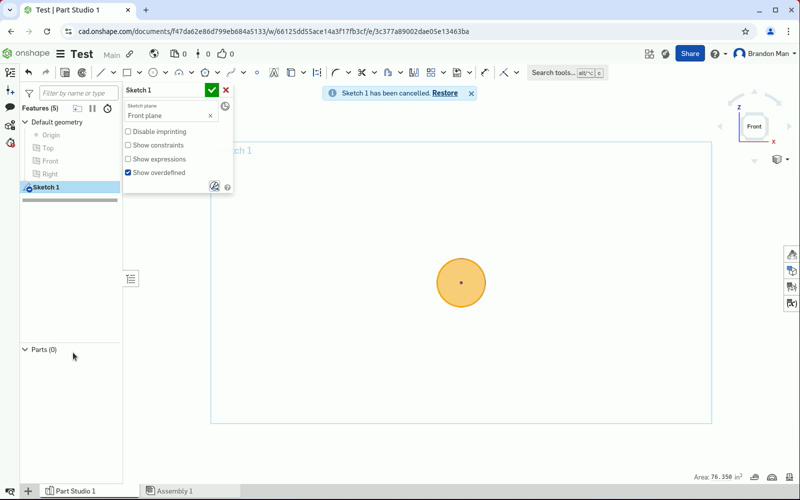
key(shift+e)
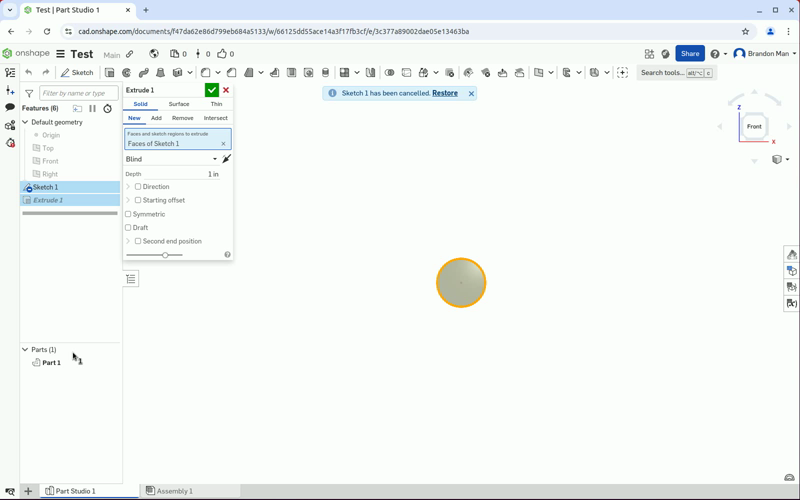
mouse_move(143, 106)
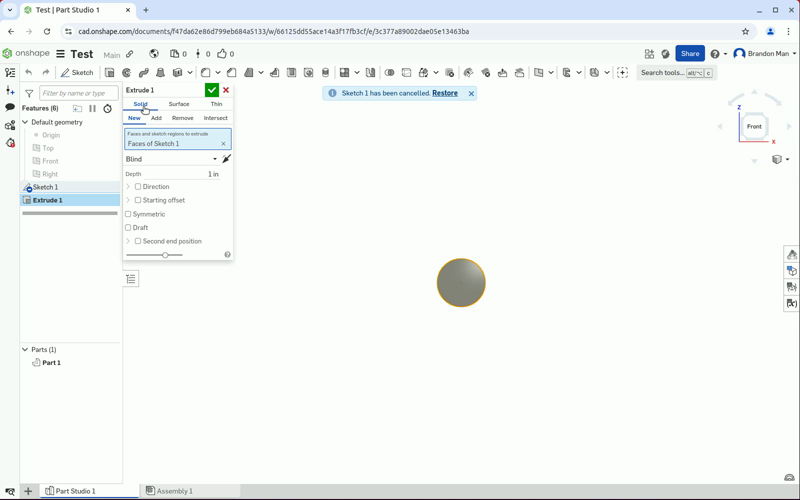
click(143, 106)
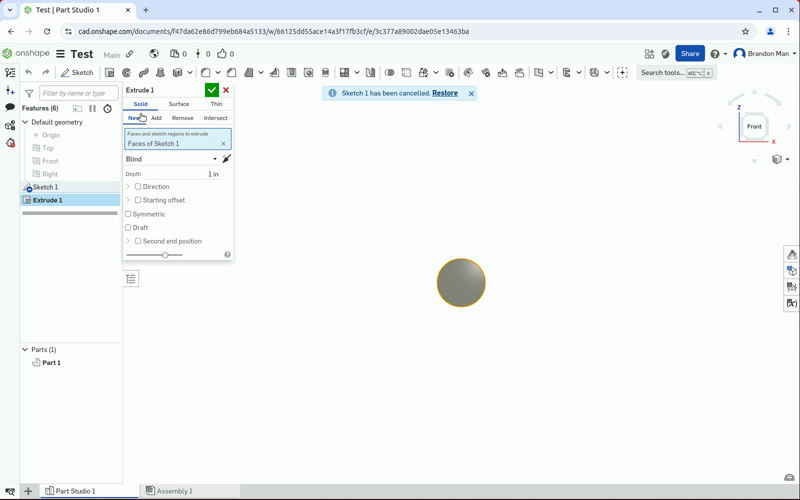
mouse_move(137, 120)
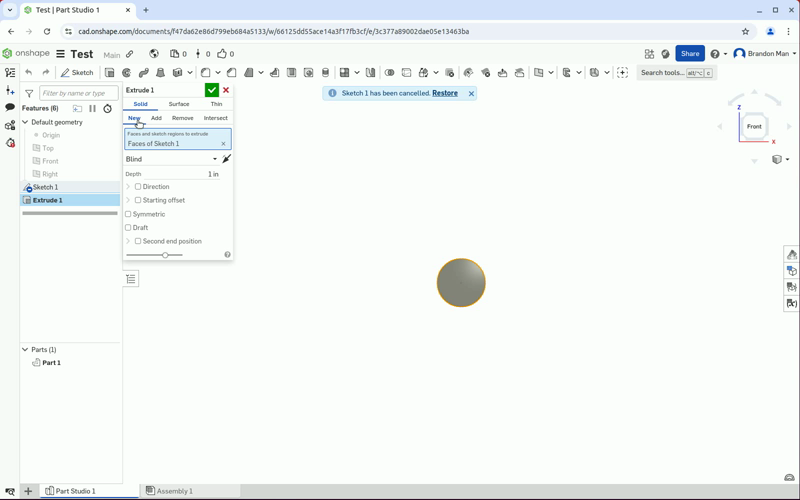
click(137, 120)
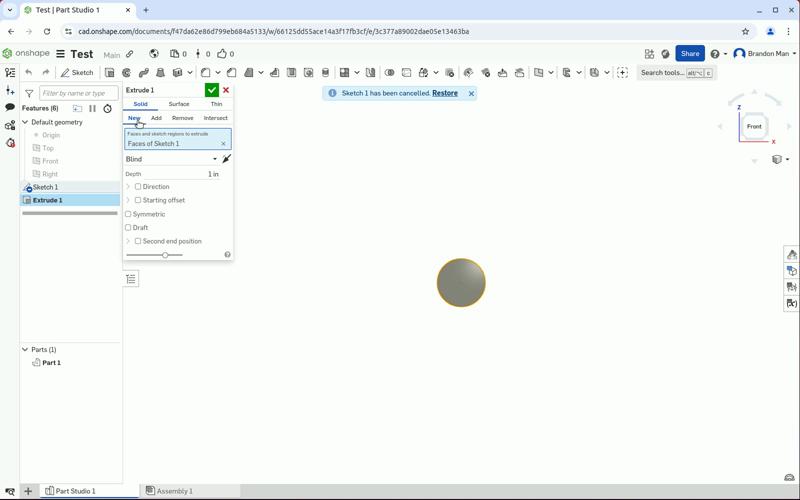
key(tab, 4)
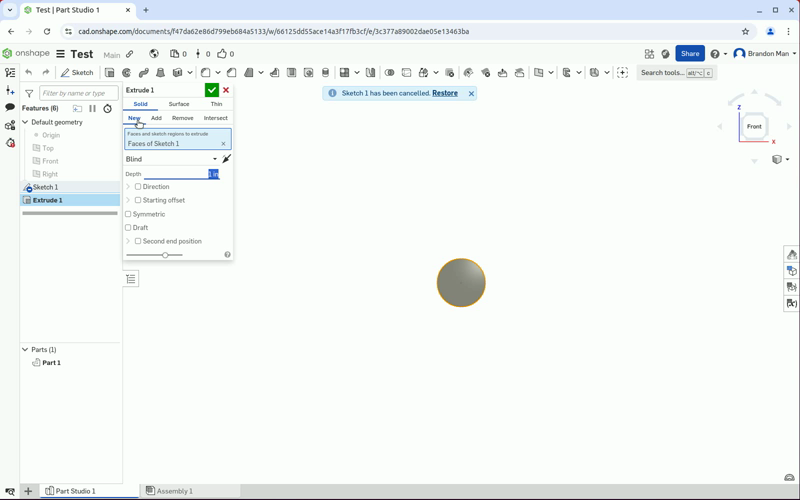
text(1.685)
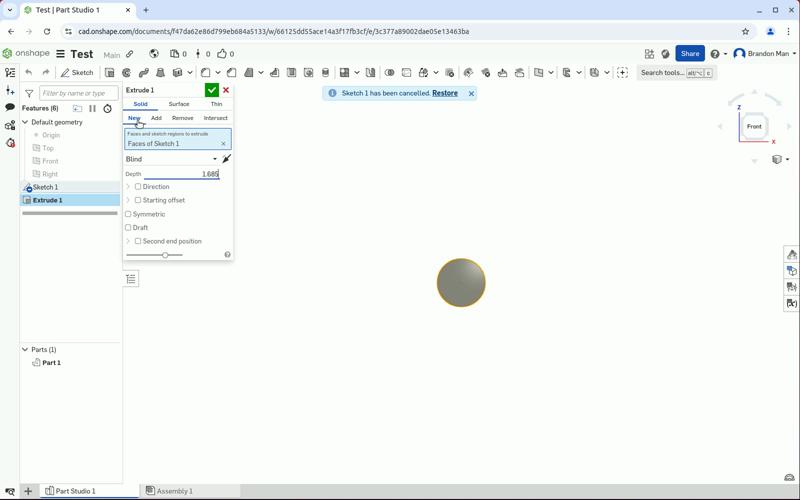
key(enter)
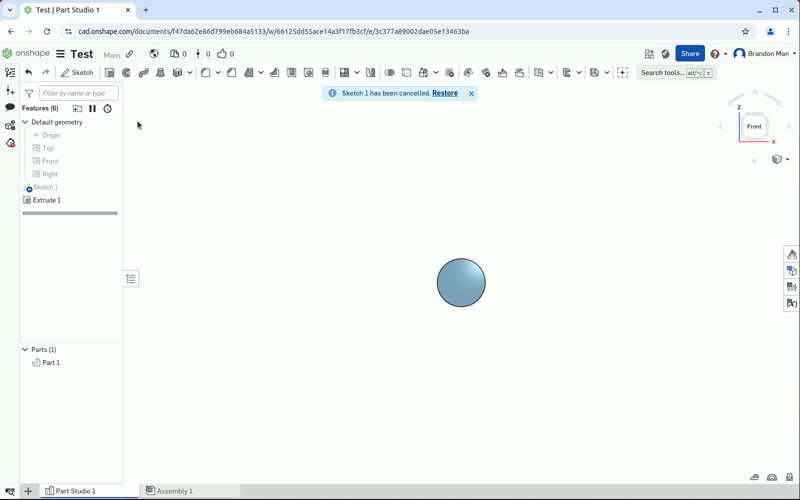
key(shift+h)
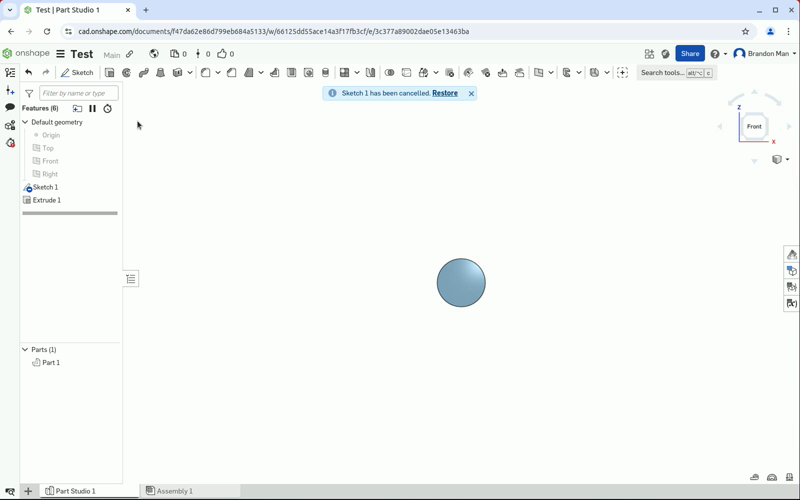
key(shift+h)
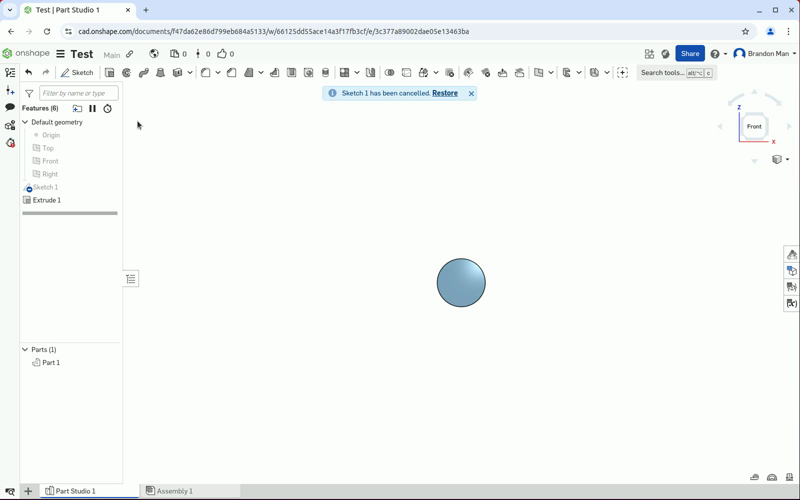
mouse_move(73, 189)
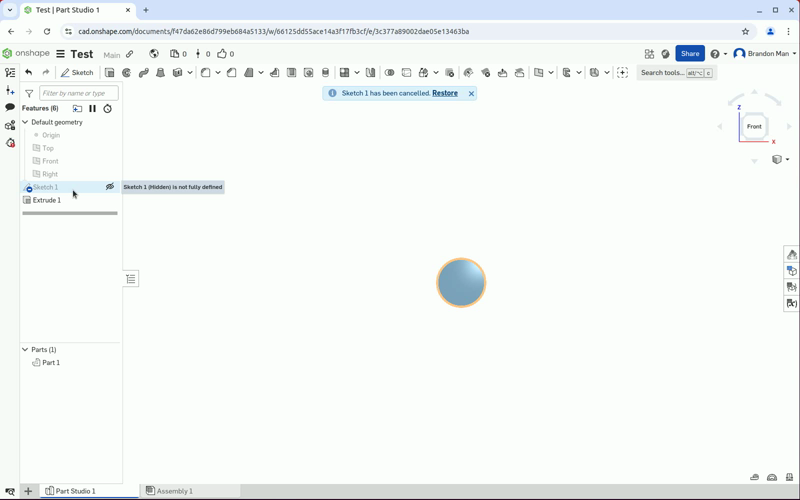
click(73, 189)
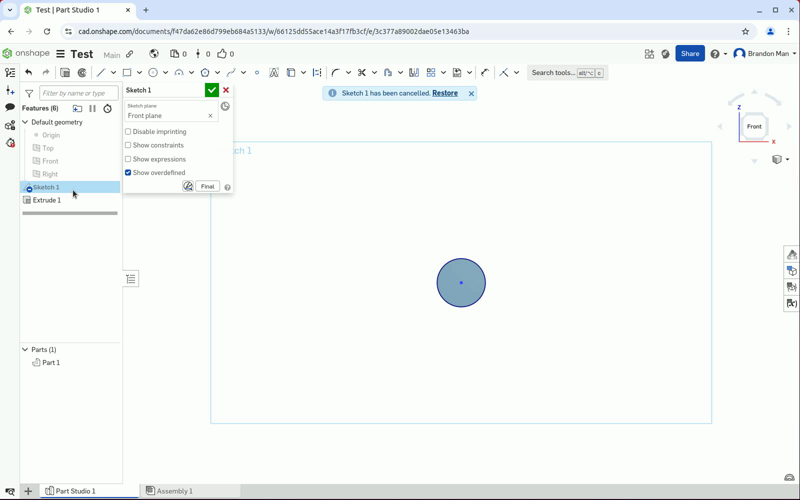
mouse_move(229, 92)
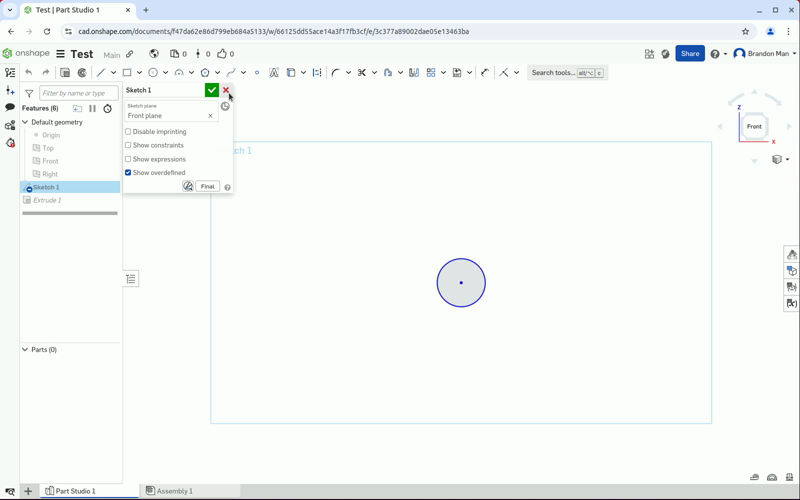
click(229, 92)
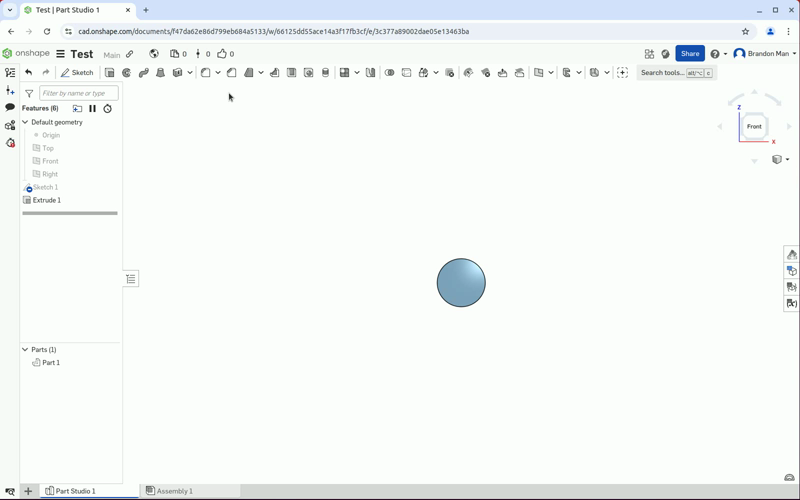
mouse_move(541, 75)
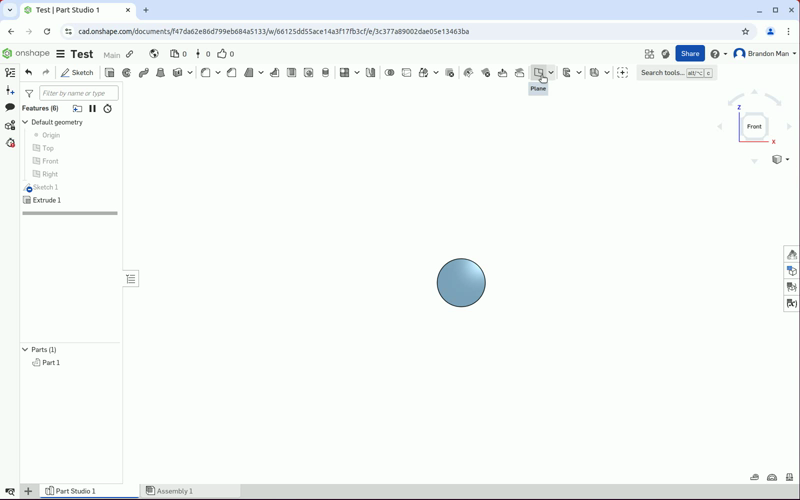
click(541, 75)
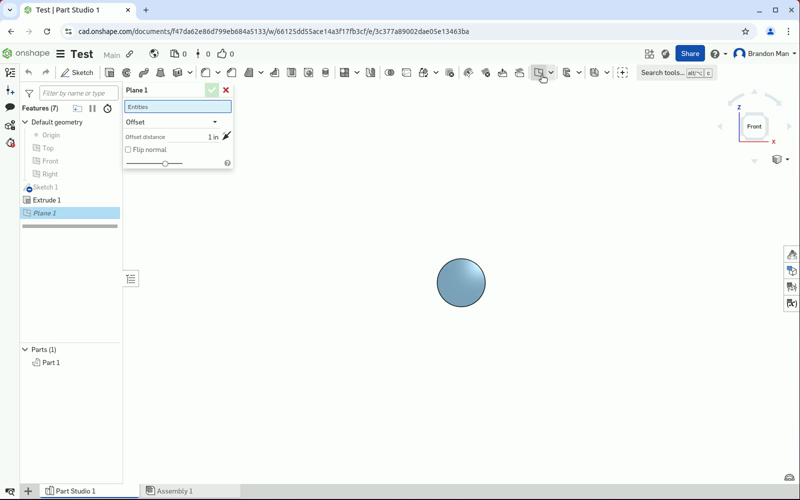
mouse_move(73, 163)
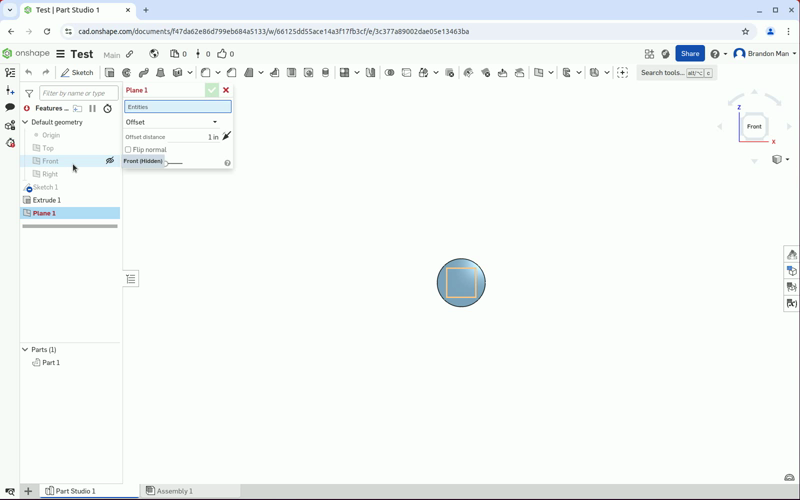
click(73, 163)
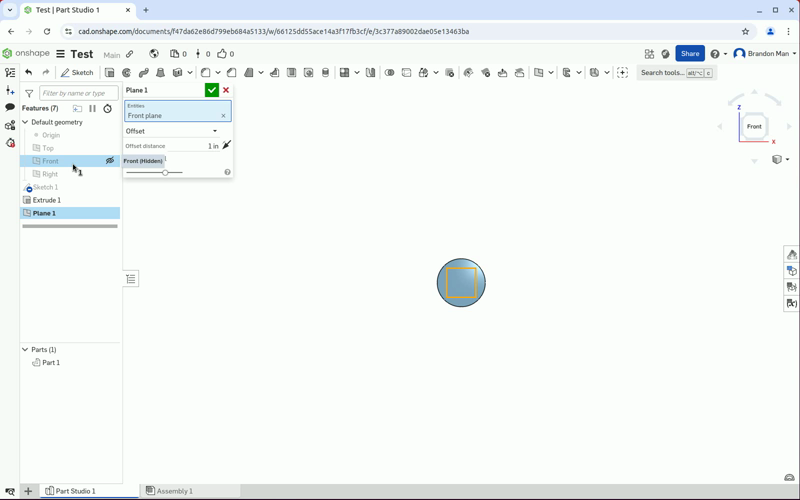
key(tab, 2)
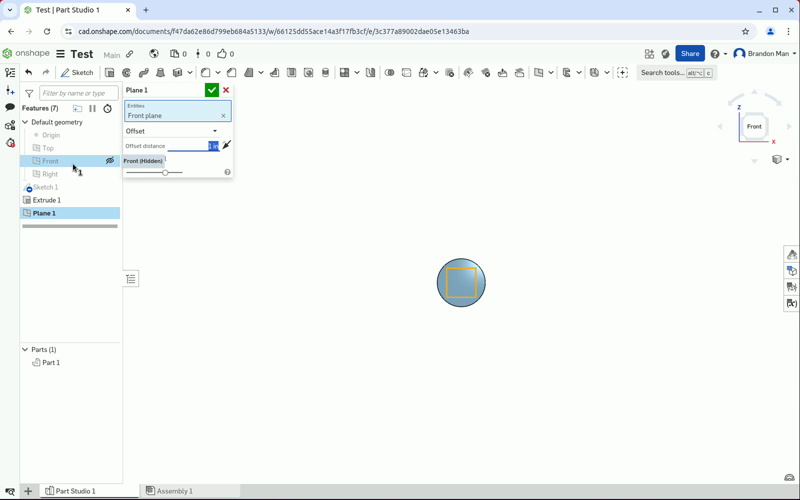
text(1.695)
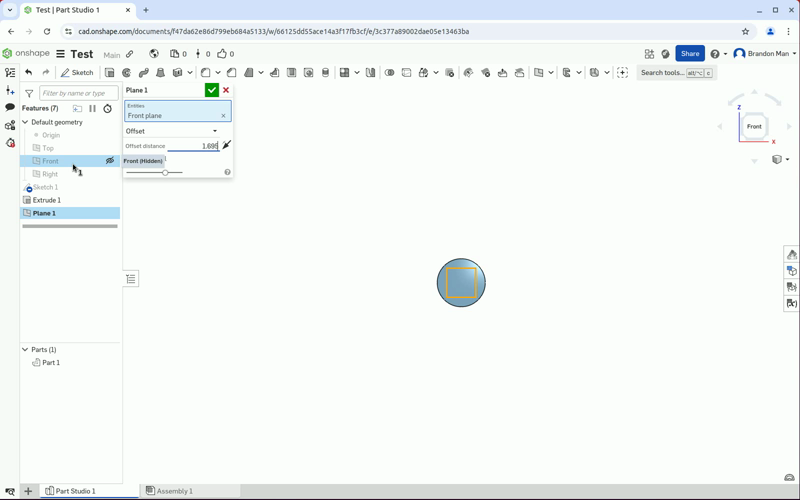
key(enter, 2)
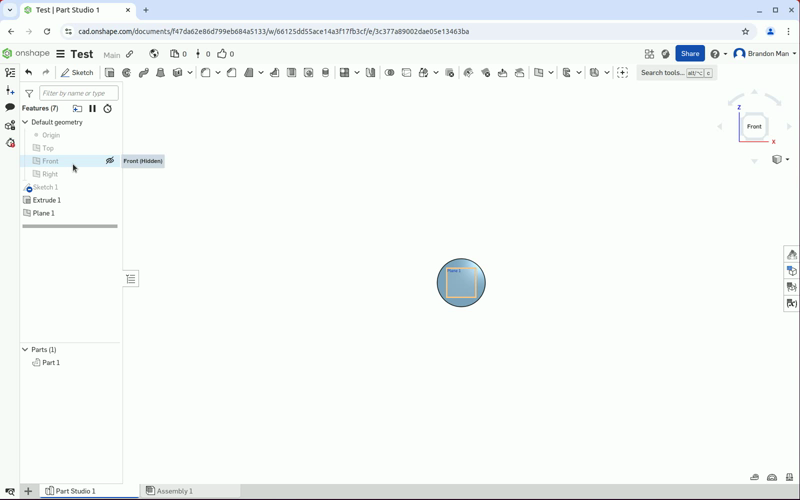
key(shift+s)
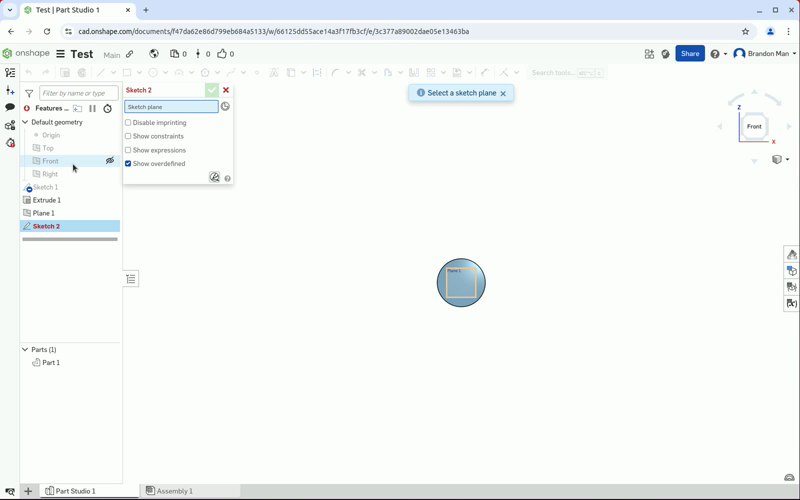
mouse_move(73, 215)
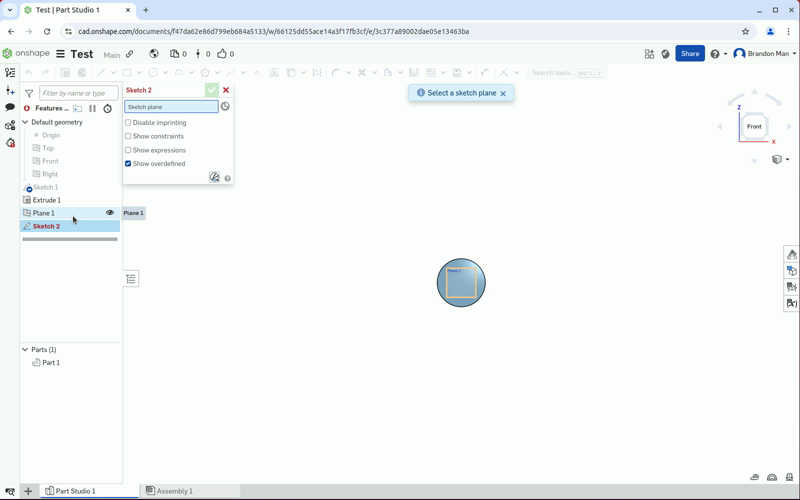
click(73, 215)
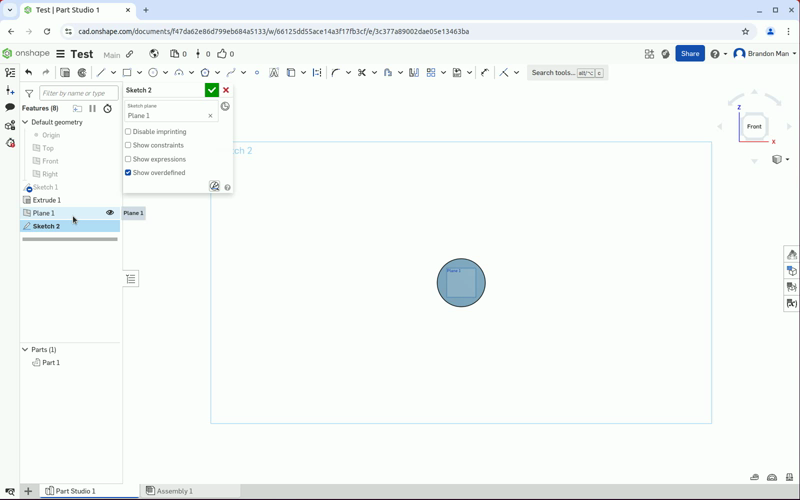
mouse_move(73, 352)
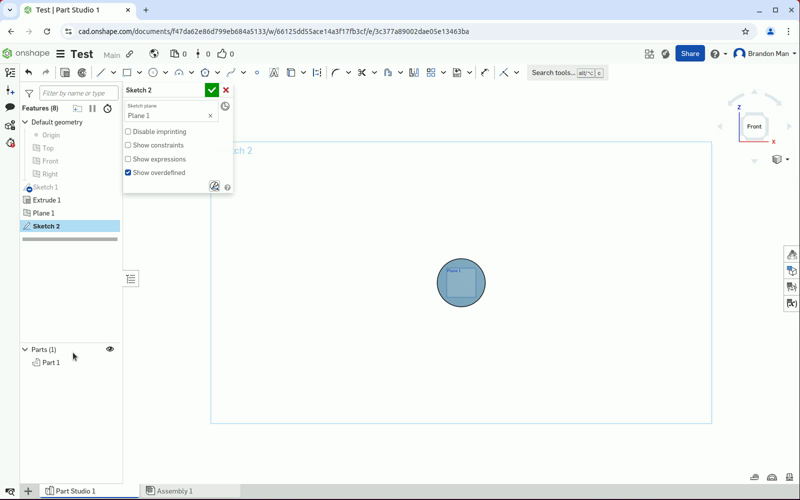
key(y)
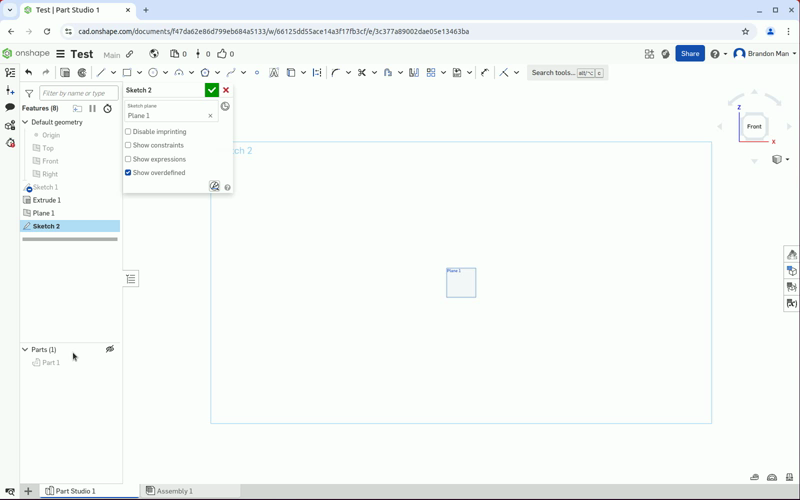
key(c)
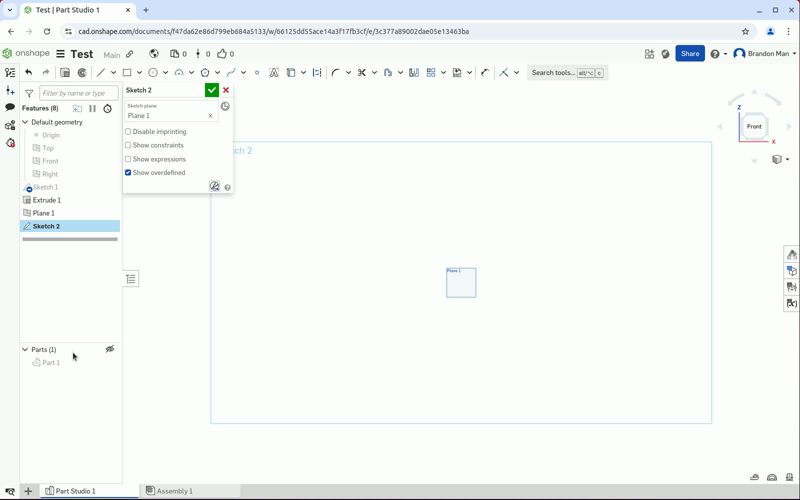
key_down(shift)
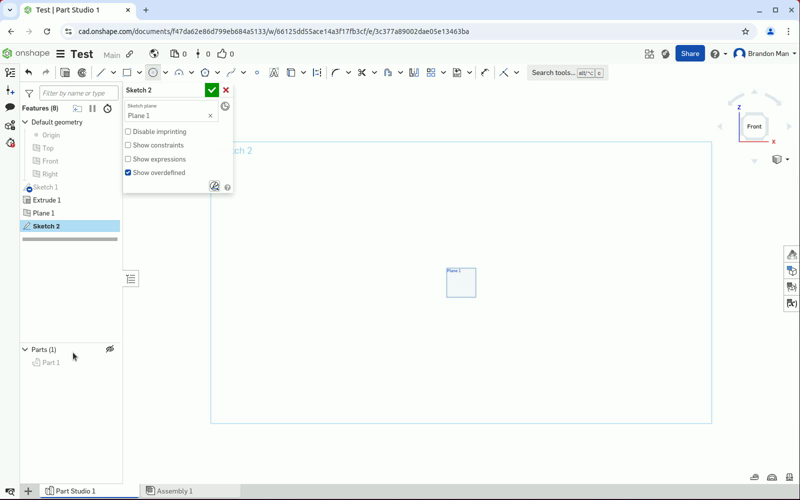
mouse_move(461, 282)
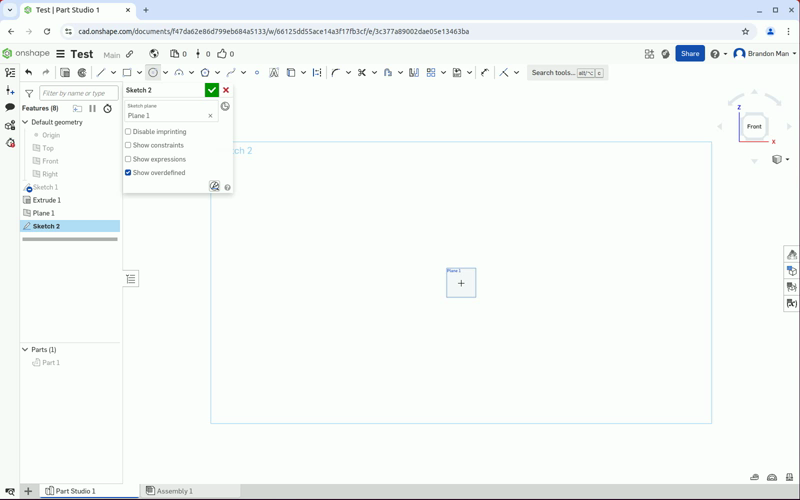
click(461, 282)
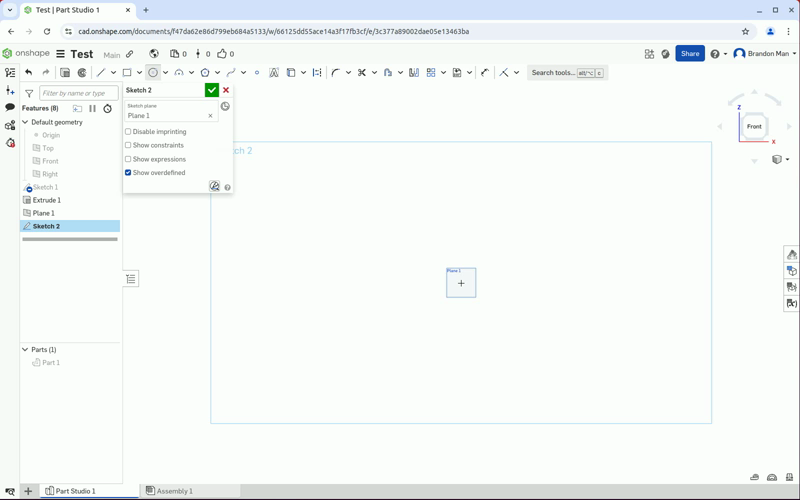
key_up(shift)
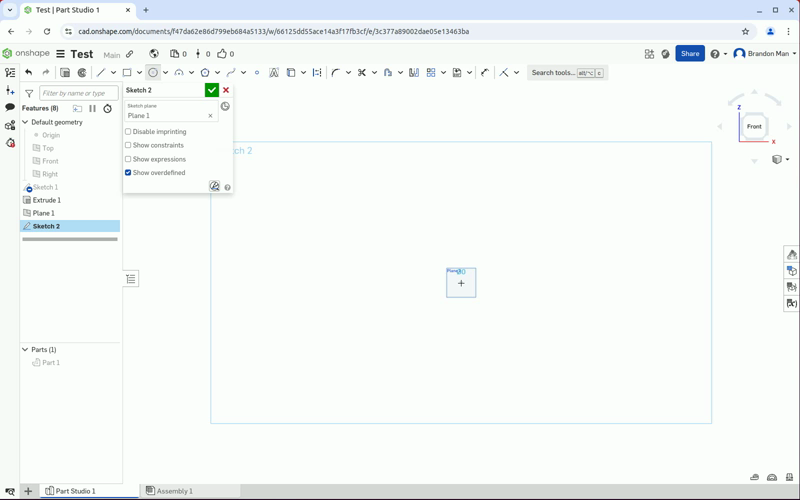
mouse_move(480, 282)
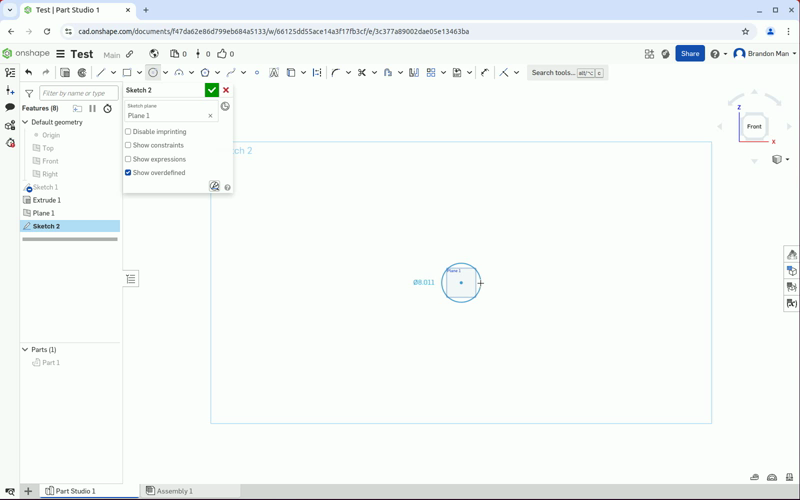
click(480, 282)
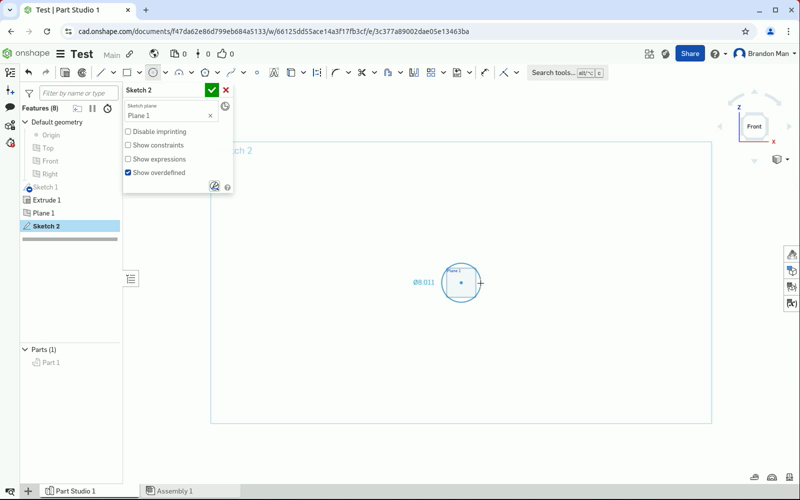
key(esc)
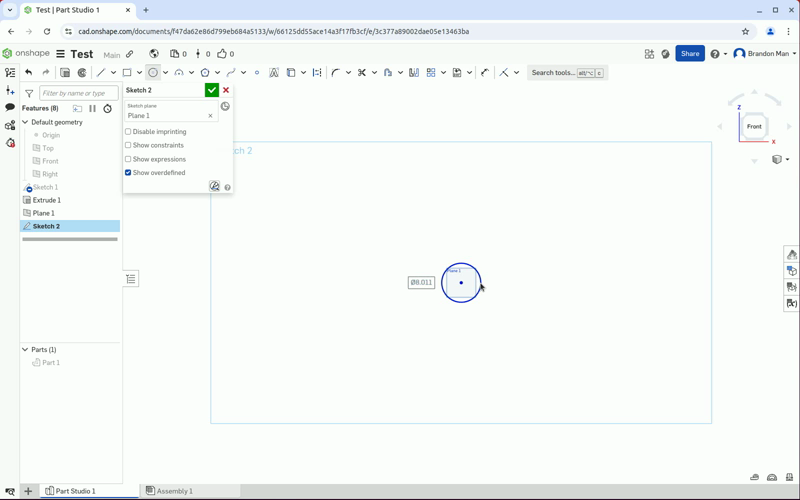
mouse_move(467, 282)
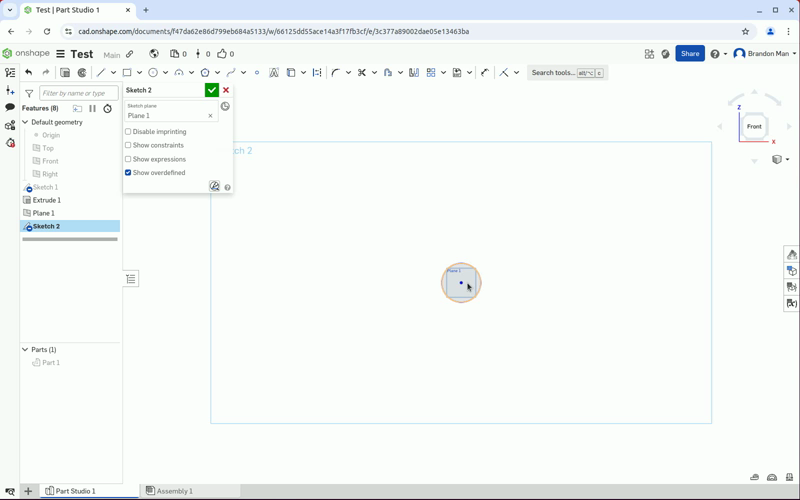
scroll(6)
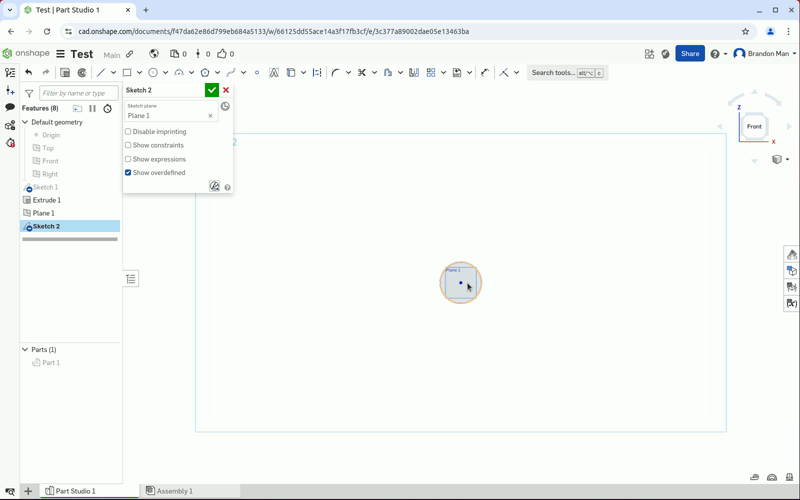
scroll(6)
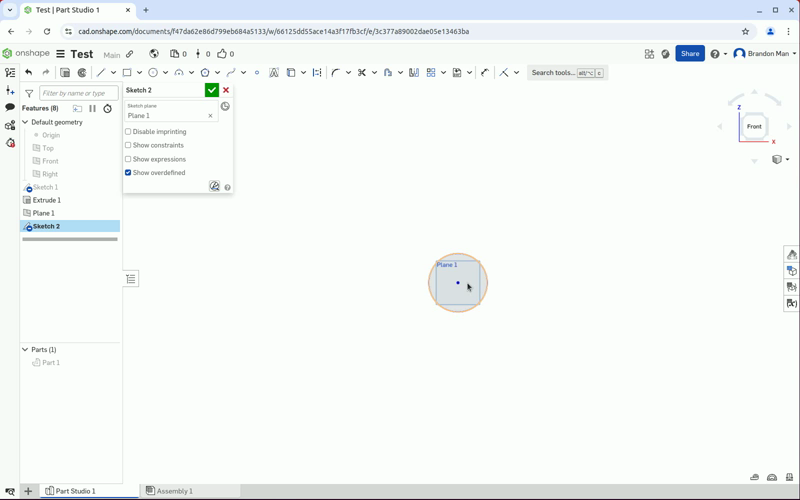
scroll(6)
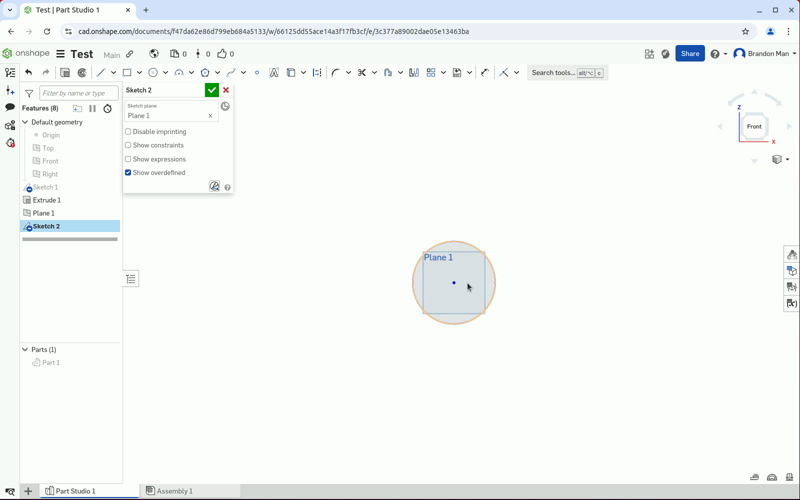
scroll(6)
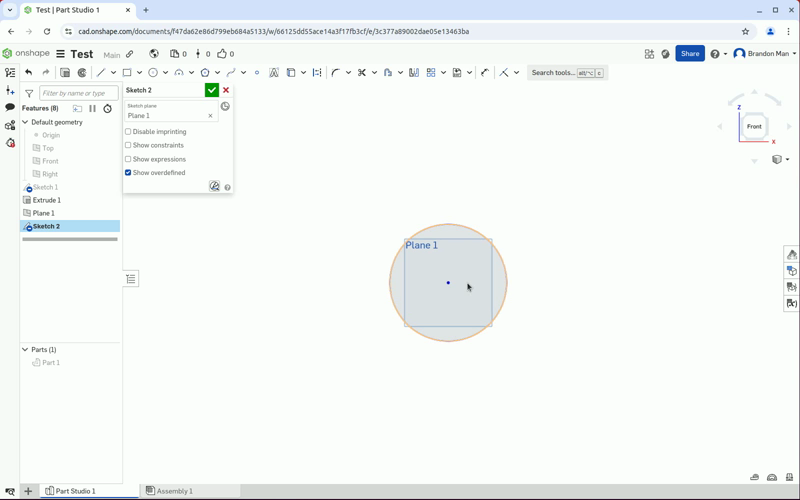
scroll(6)
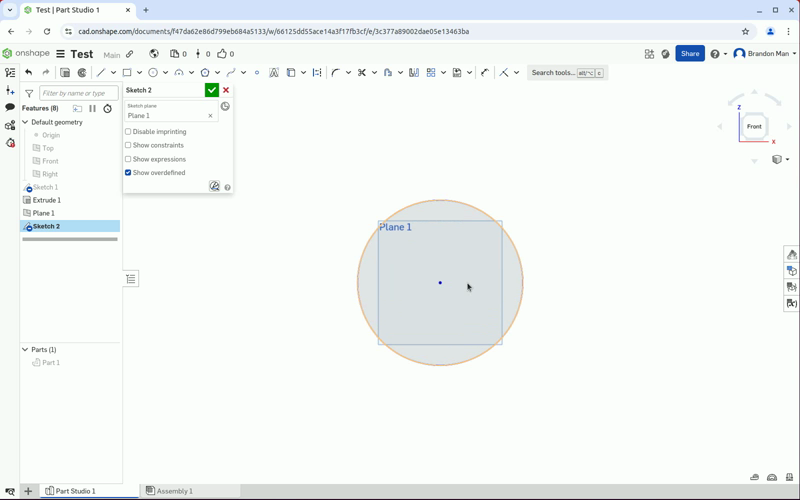
scroll(6)
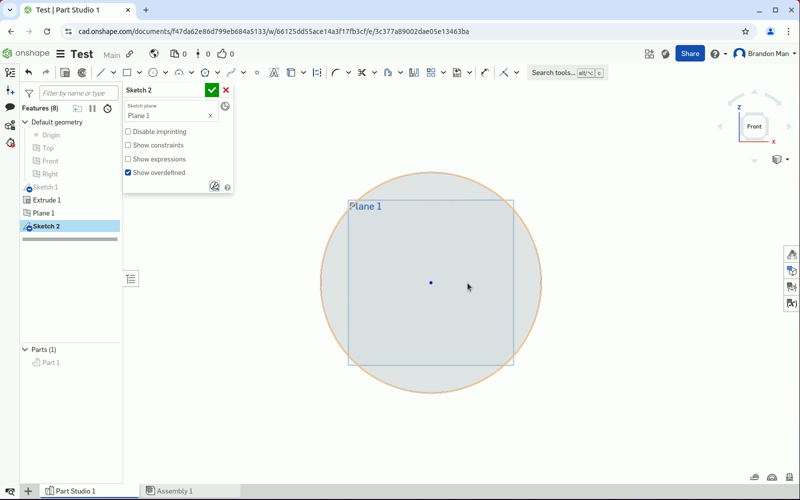
scroll(6)
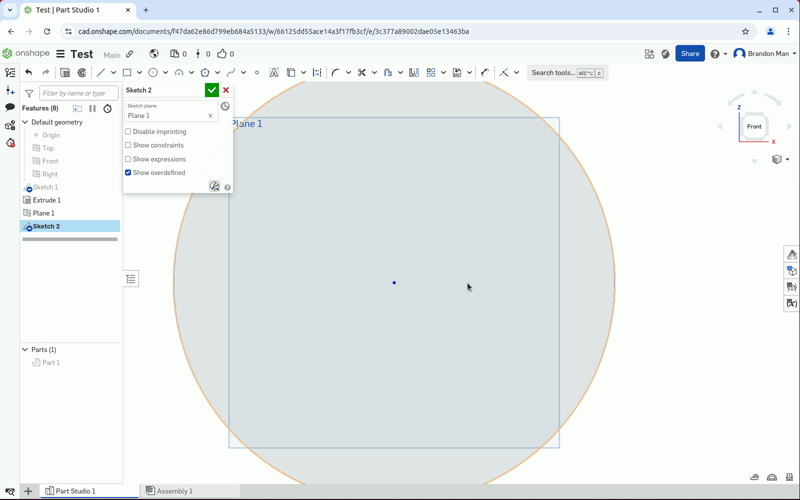
click(467, 282)
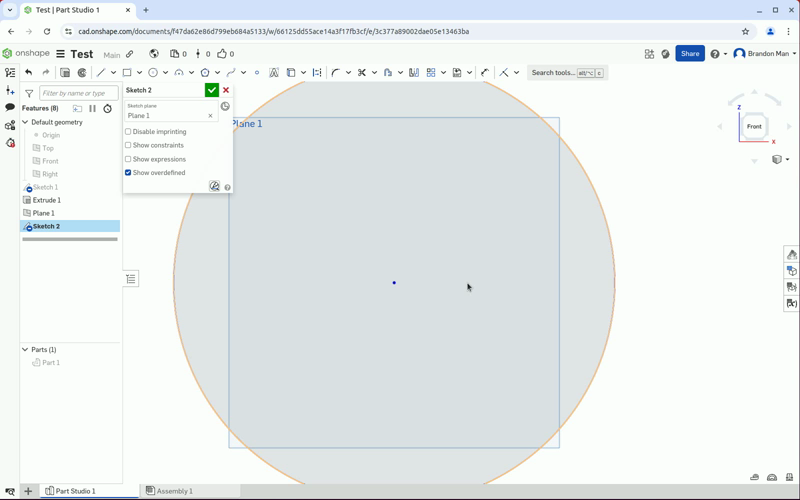
scroll(-6)
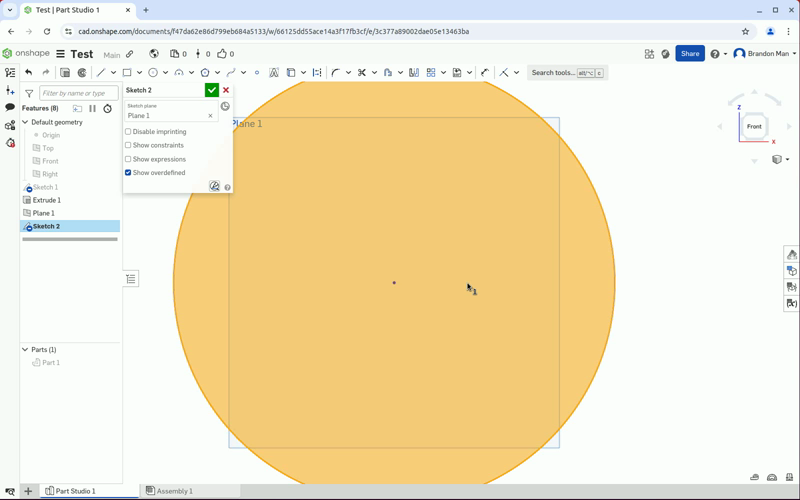
scroll(-6)
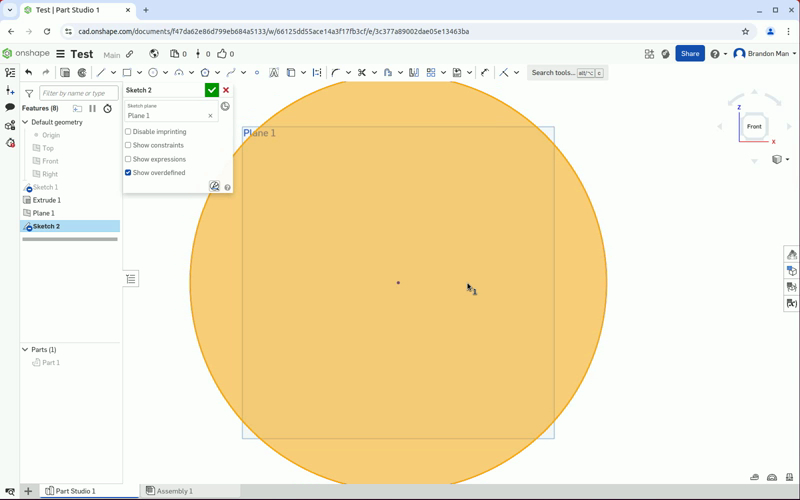
scroll(-6)
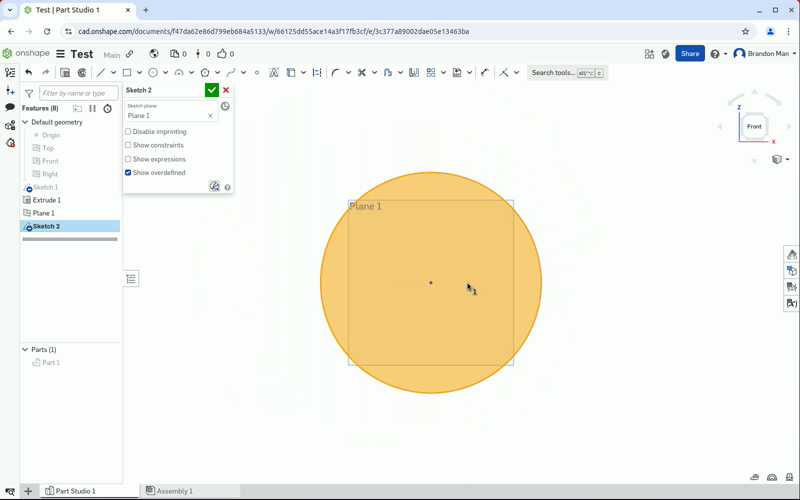
scroll(-6)
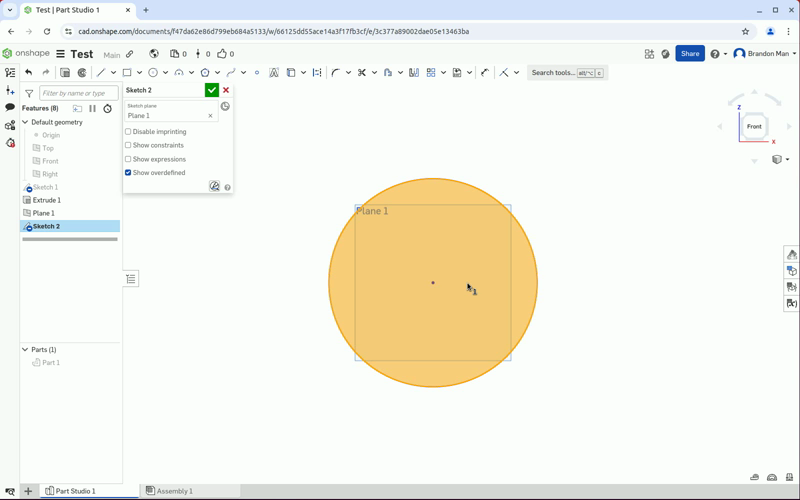
scroll(-6)
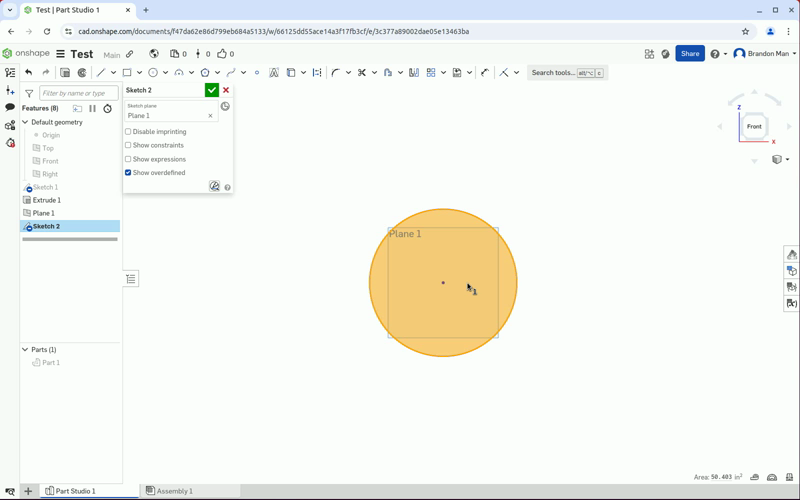
scroll(-6)
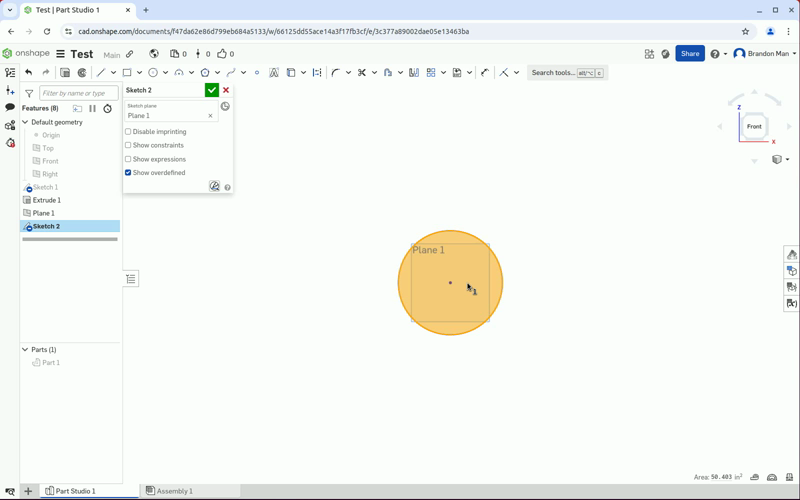
scroll(-6)
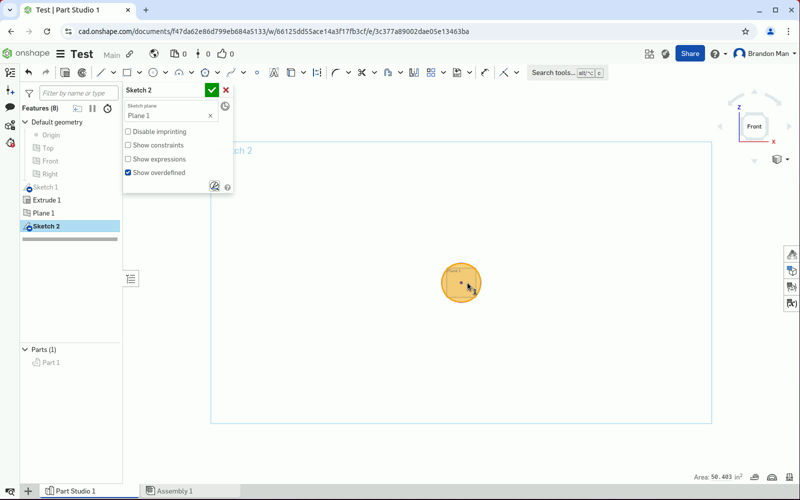
mouse_move(73, 352)
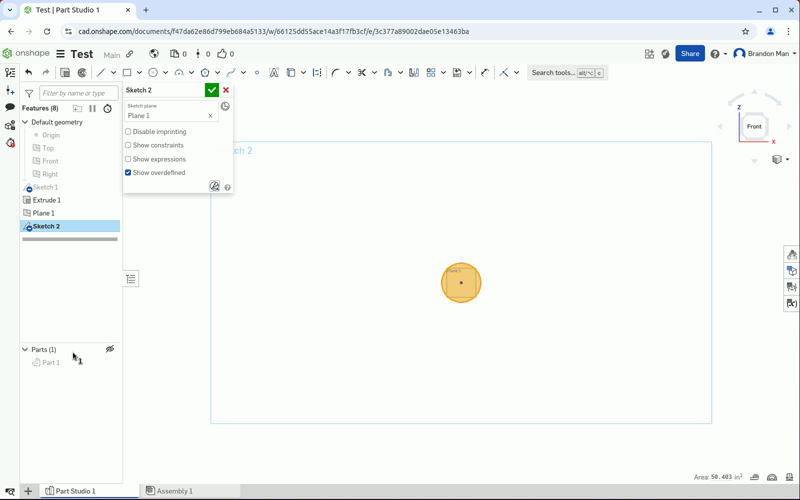
key(shift+y)
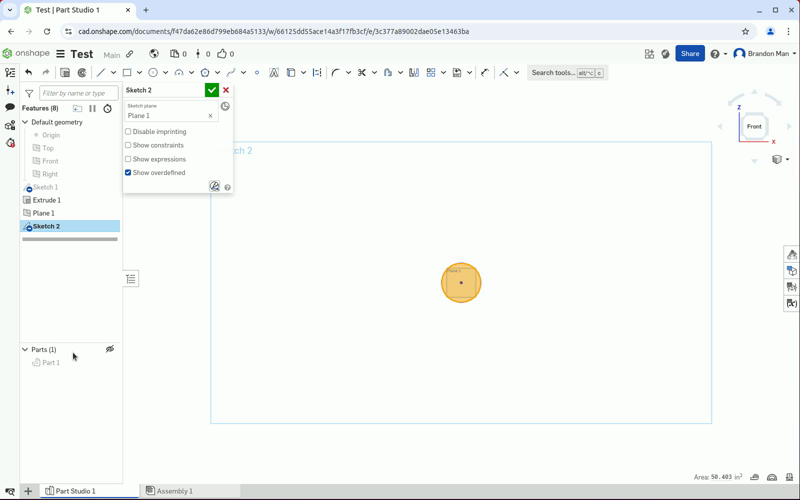
key(shift+e)
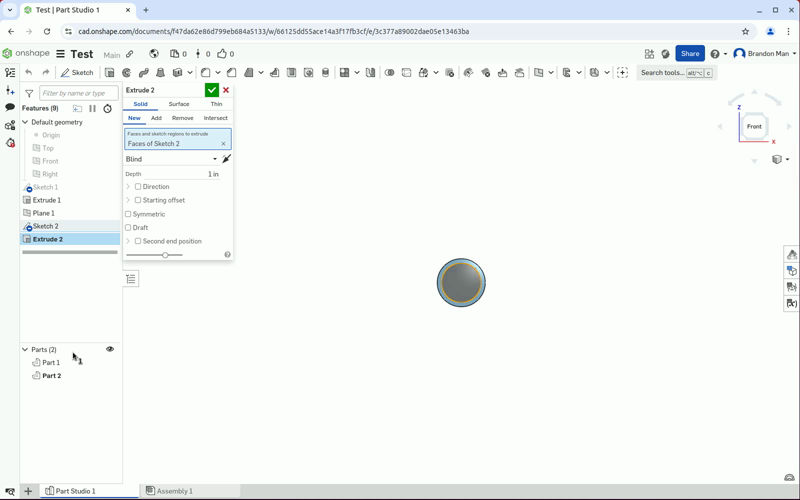
mouse_move(143, 106)
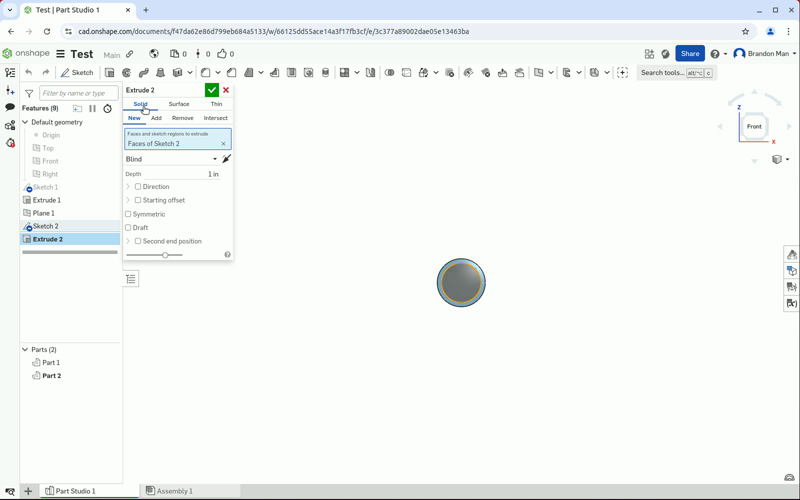
click(143, 106)
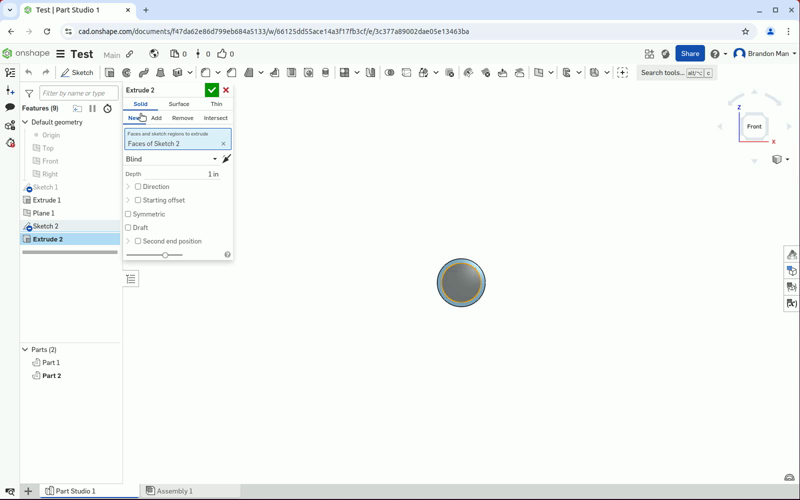
mouse_move(137, 120)
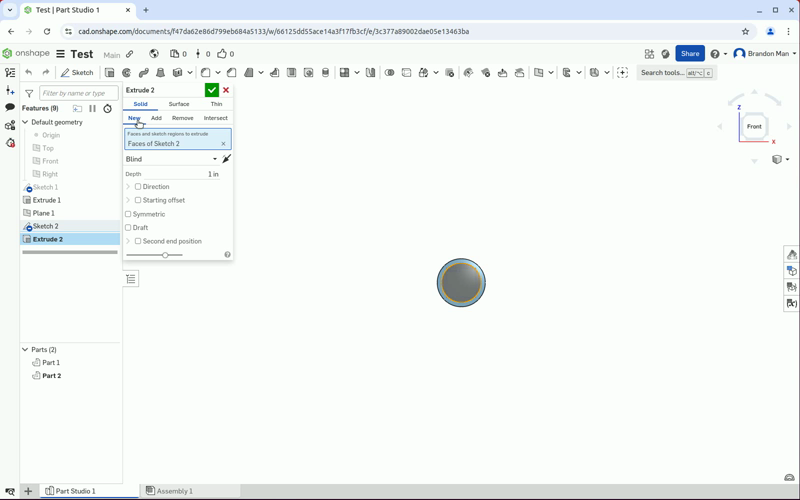
click(137, 120)
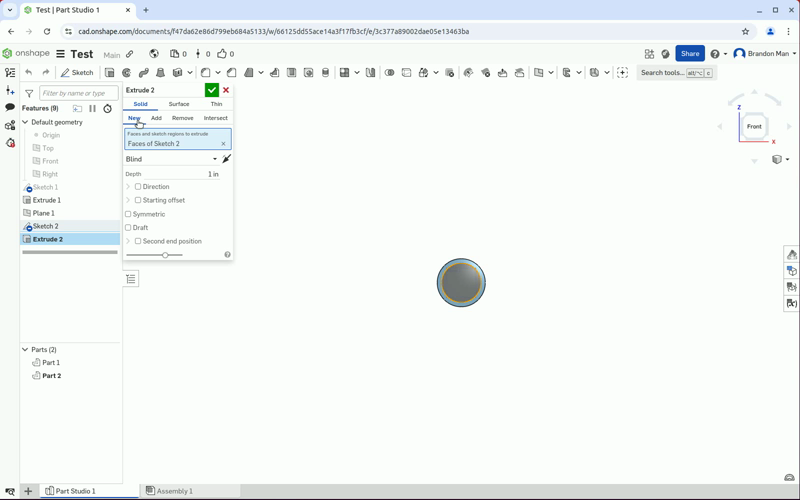
key(tab, 4)
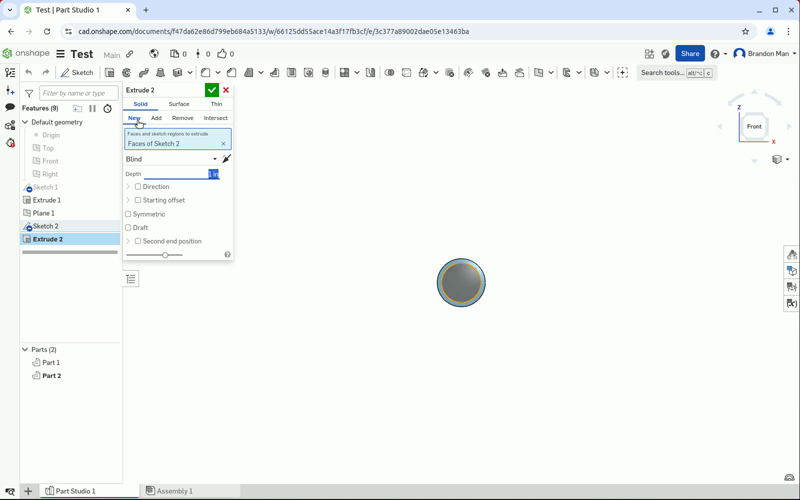
text(1.444)
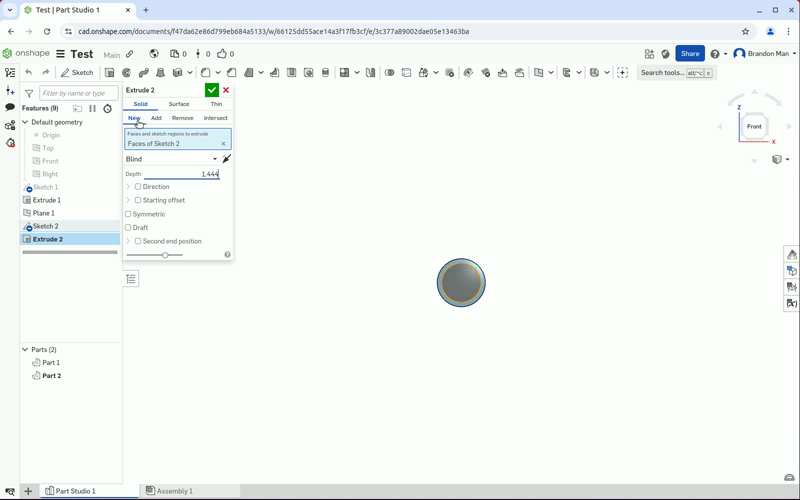
key(enter)
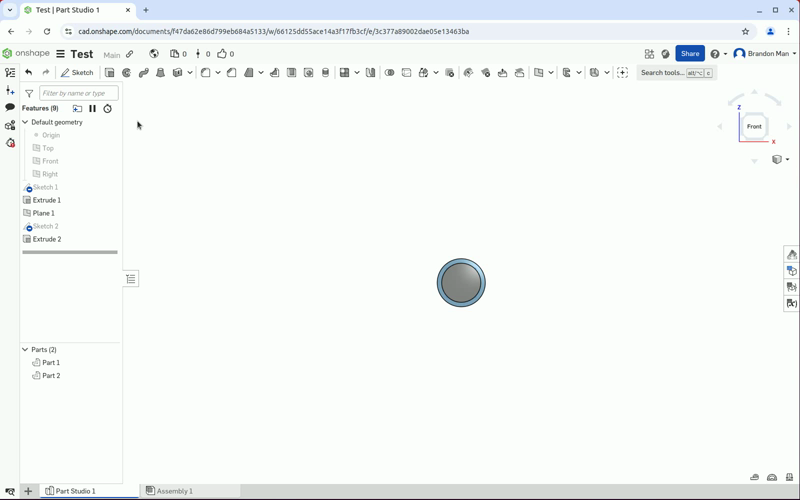
key(shift+h)
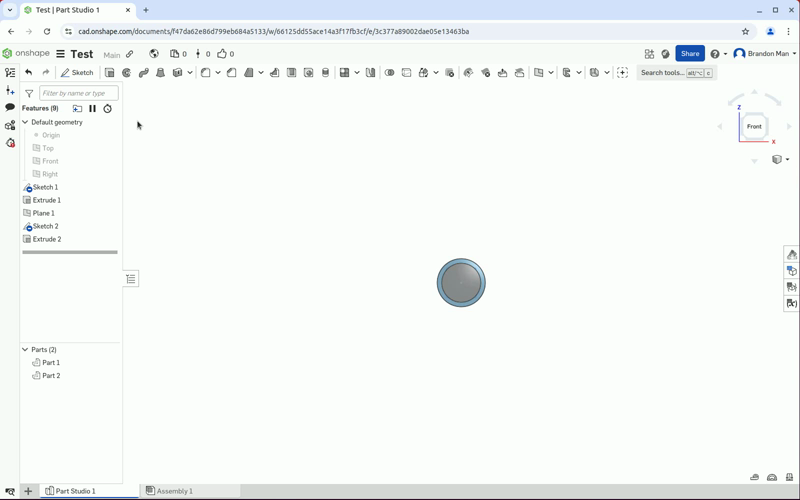
key(shift+h)
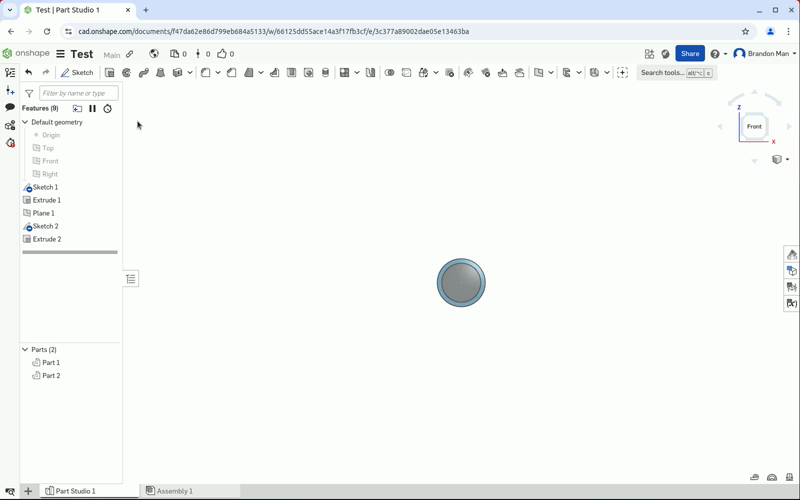
key(shift+7)
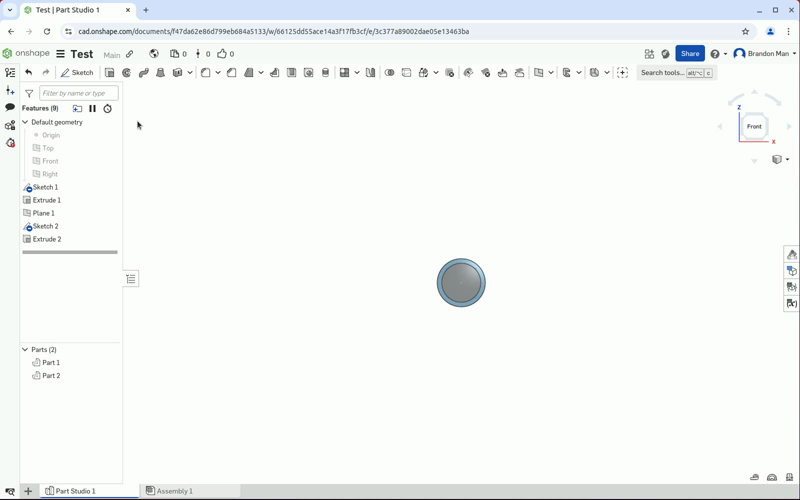
key(left, 2)
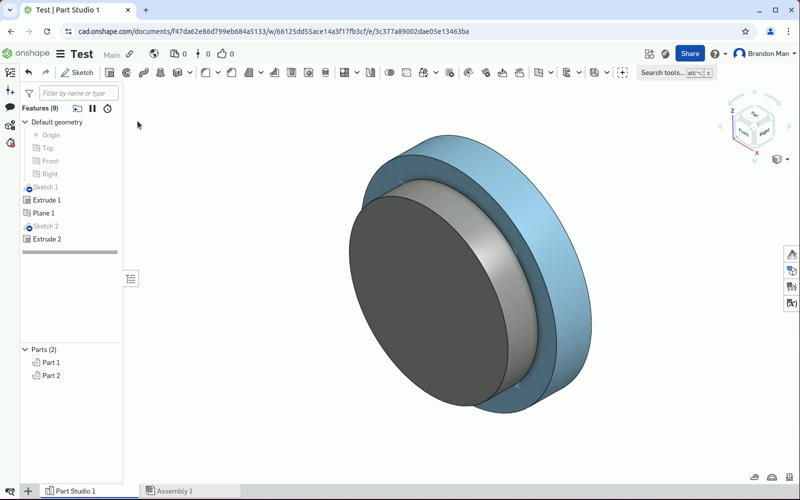
key(down, 2)
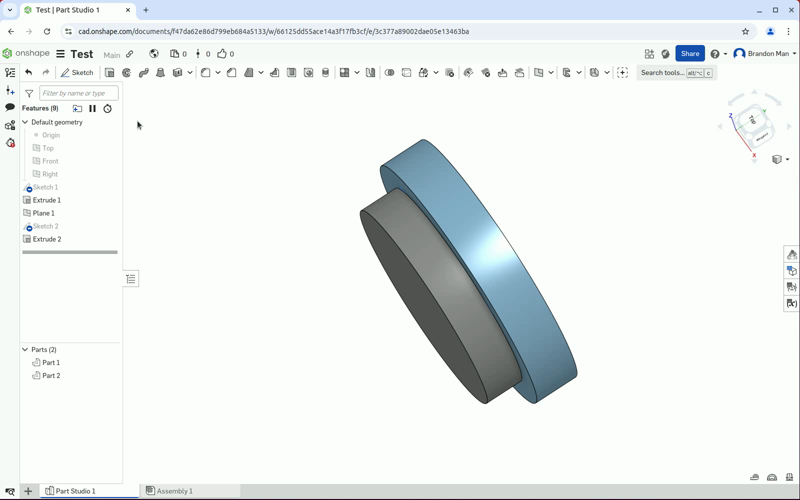
key(up, 2)
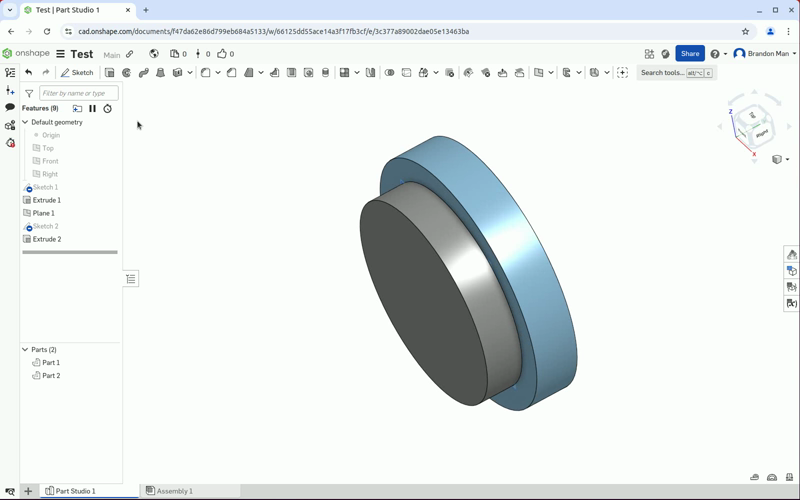
key(right, 2)
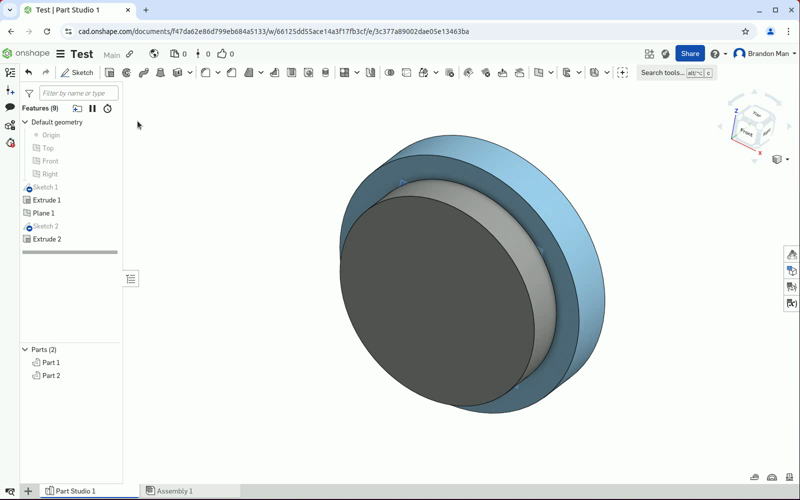
mouse_move(73, 189)
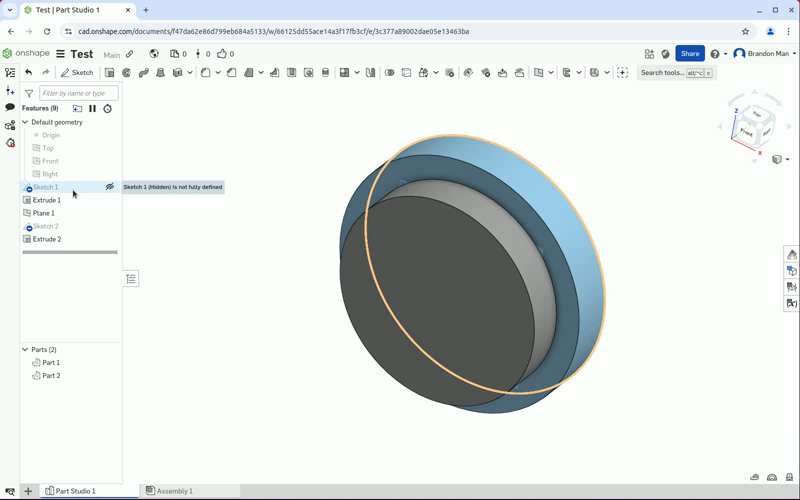
click(73, 189)